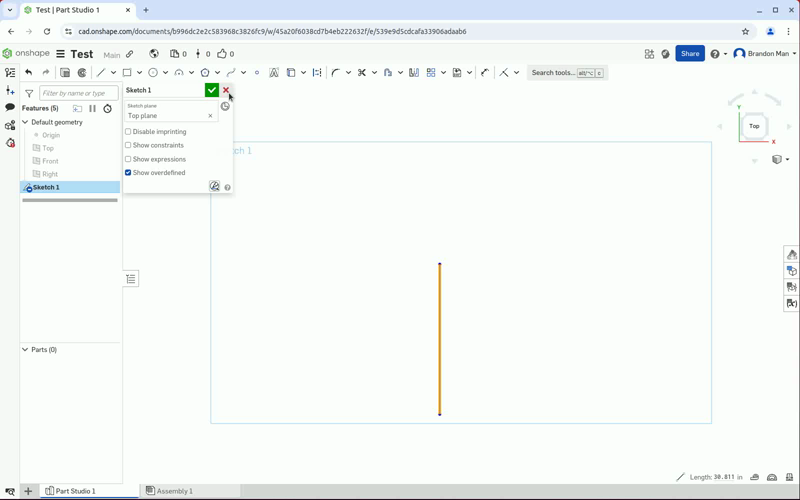
key(shift+h)
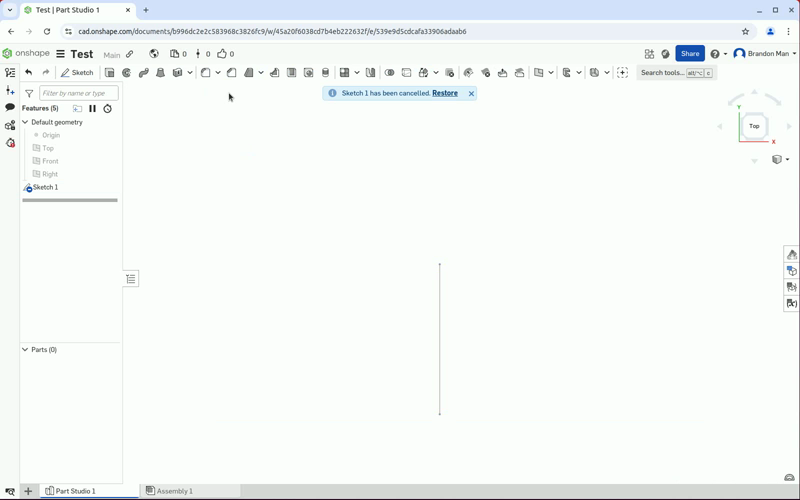
key(shift+s)
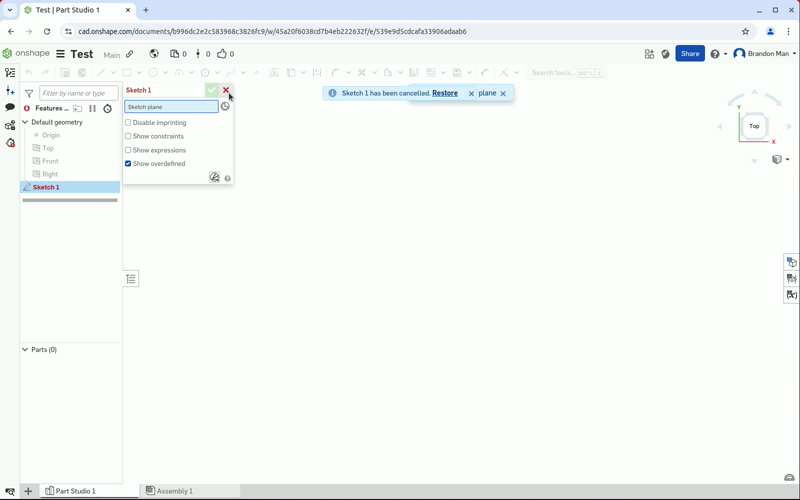
mouse_move(73, 150)
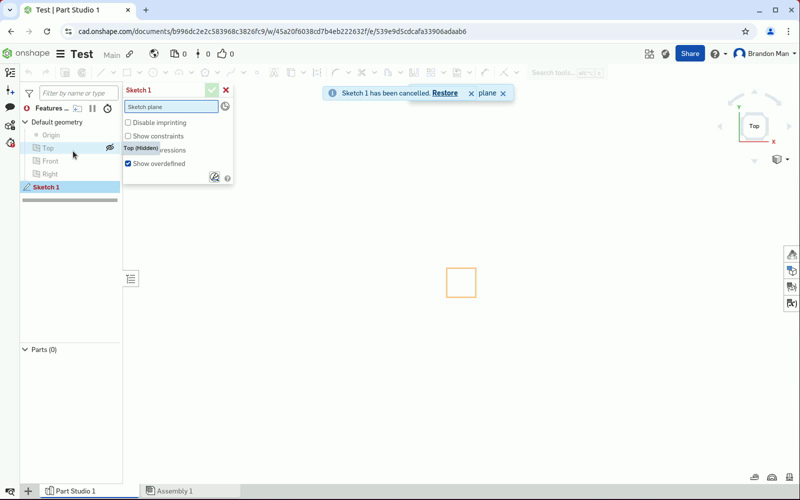
click(73, 150)
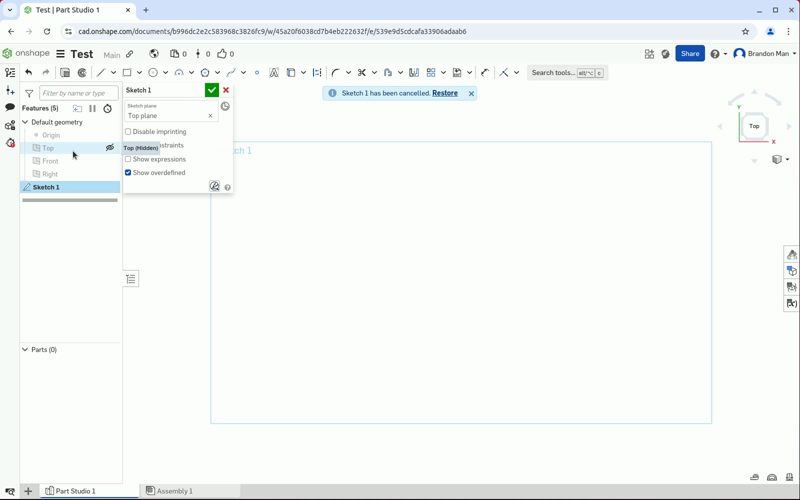
mouse_move(73, 352)
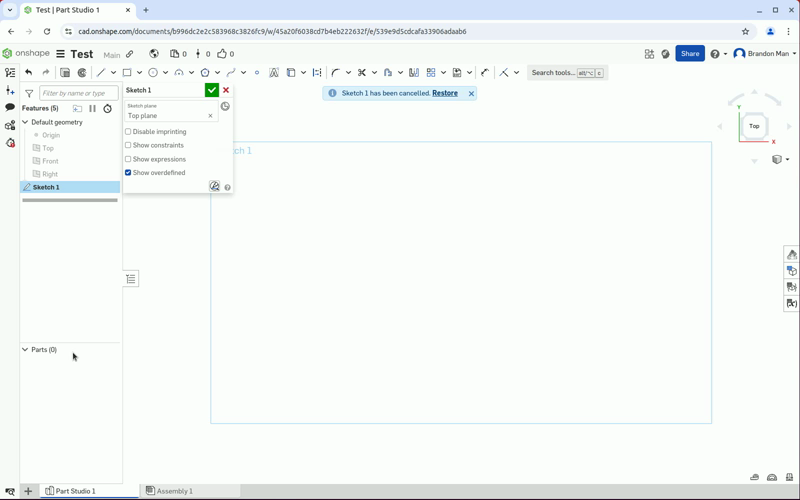
key(y)
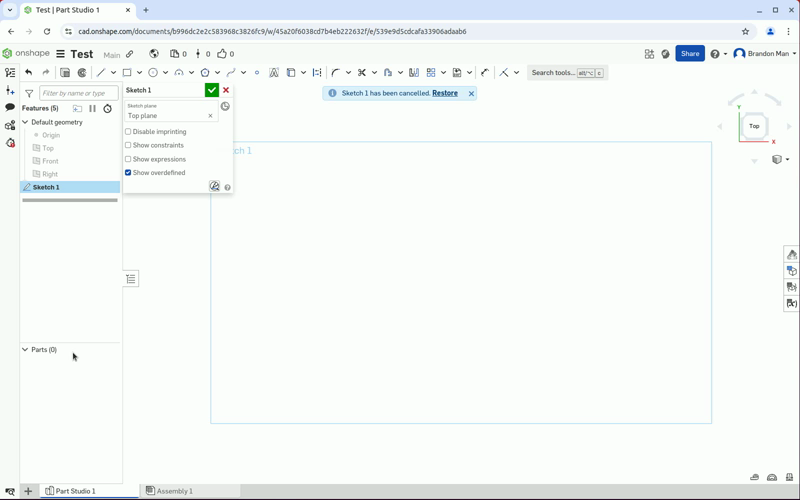
key(l)
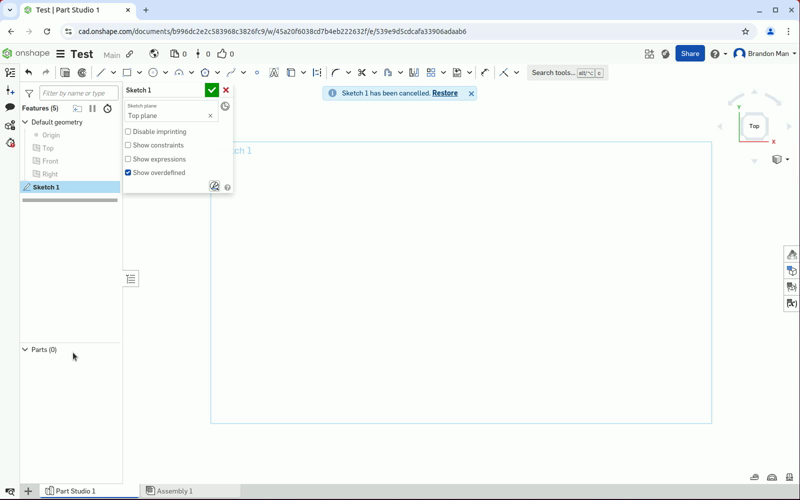
key_down(shift)
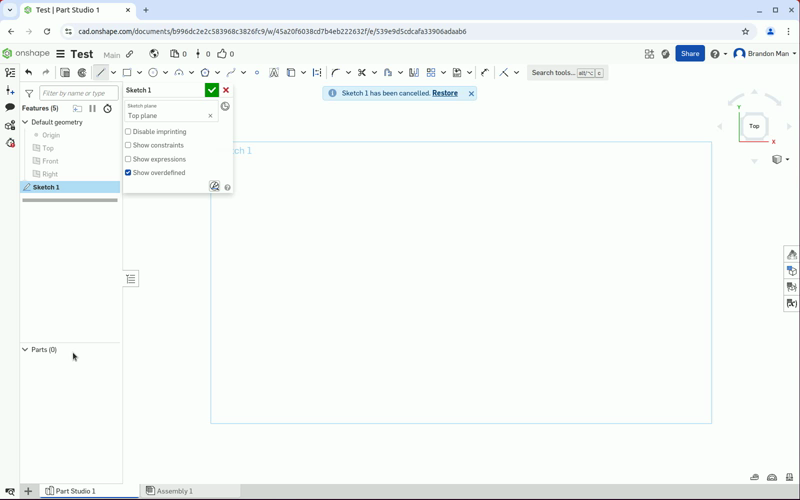
mouse_move(404, 395)
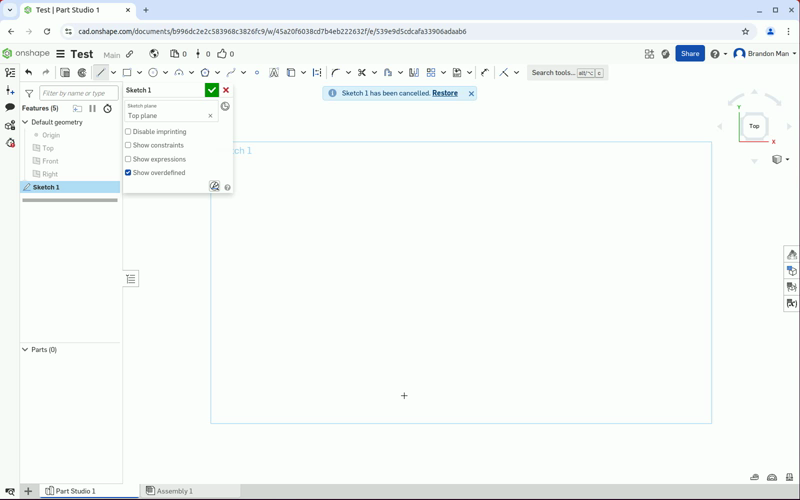
click(404, 395)
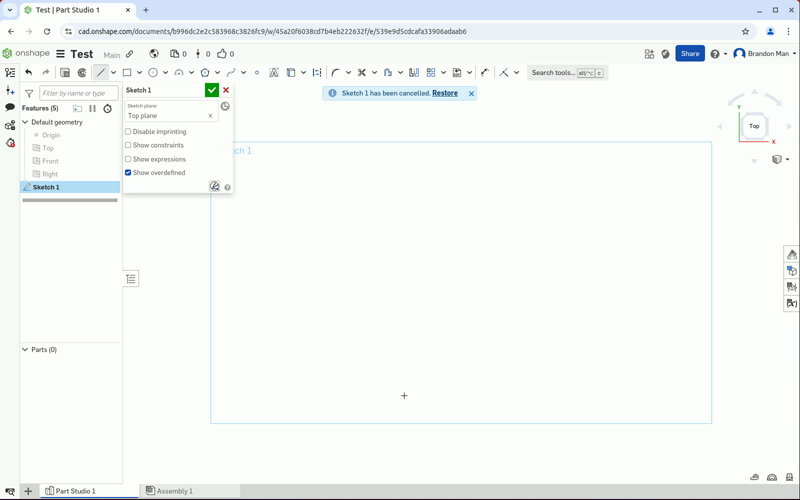
key_up(shift)
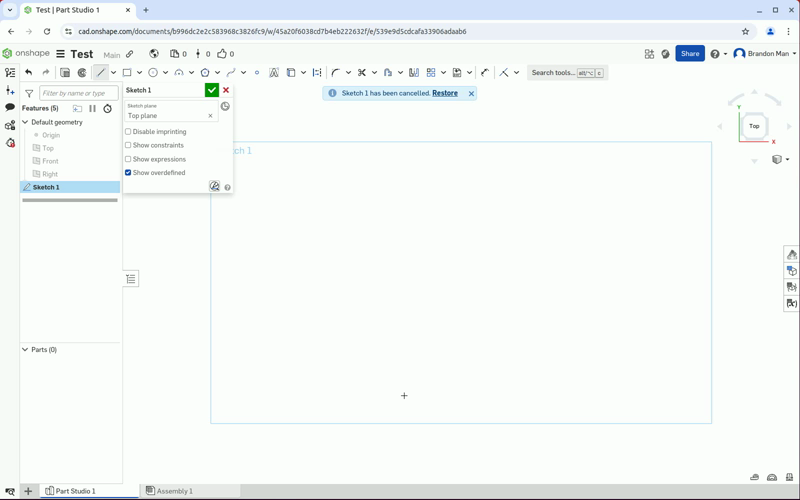
key_down(shift)
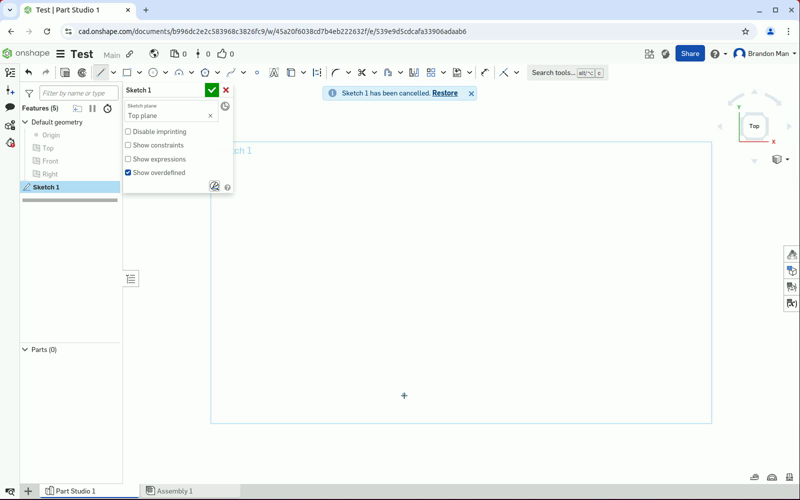
mouse_move(517, 395)
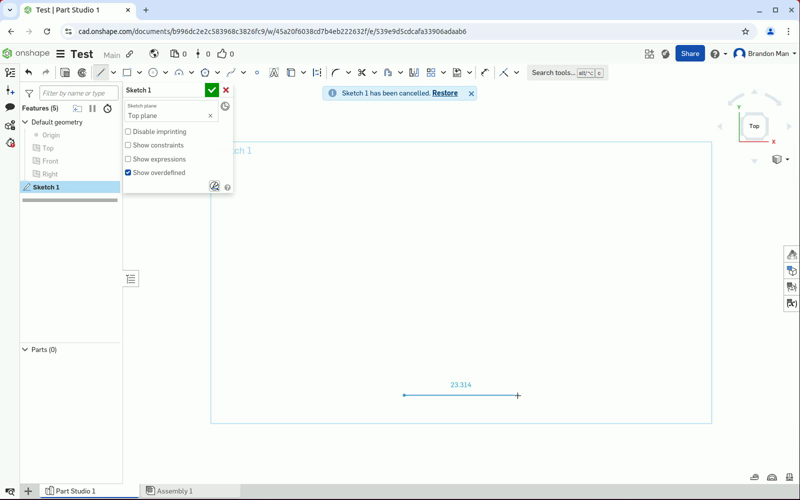
click(517, 395)
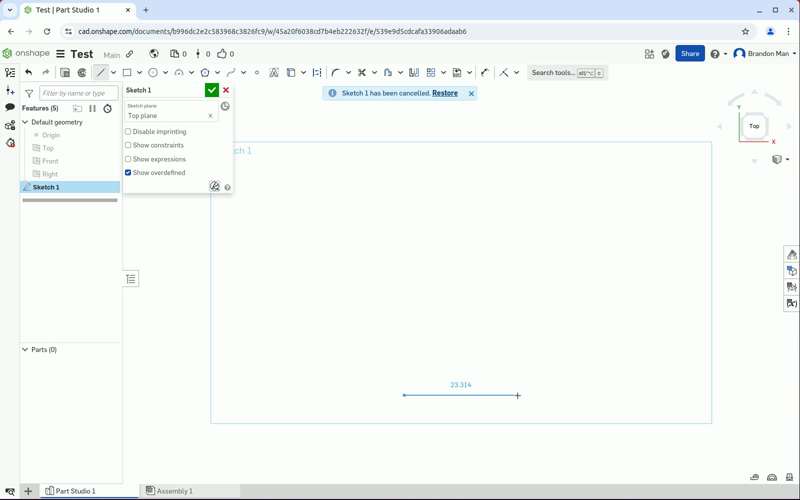
key_up(shift)
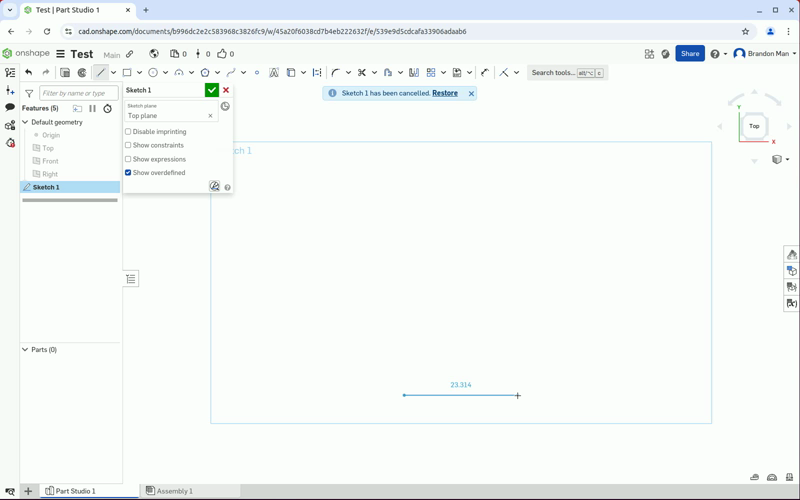
key_down(shift)
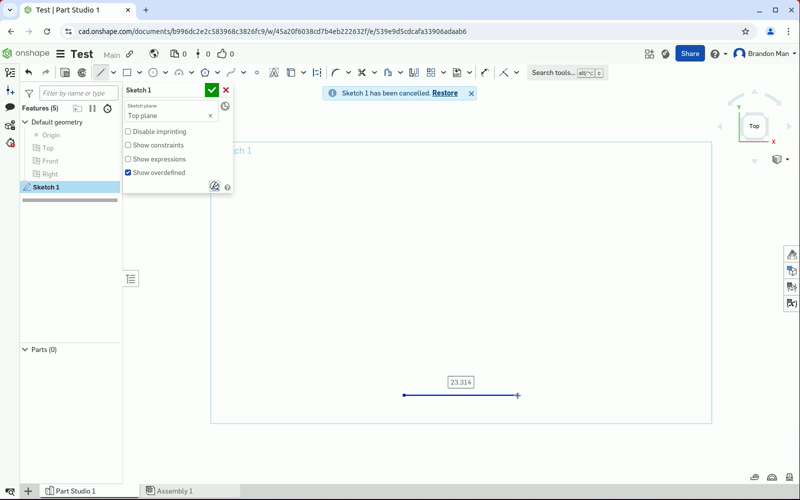
mouse_move(517, 171)
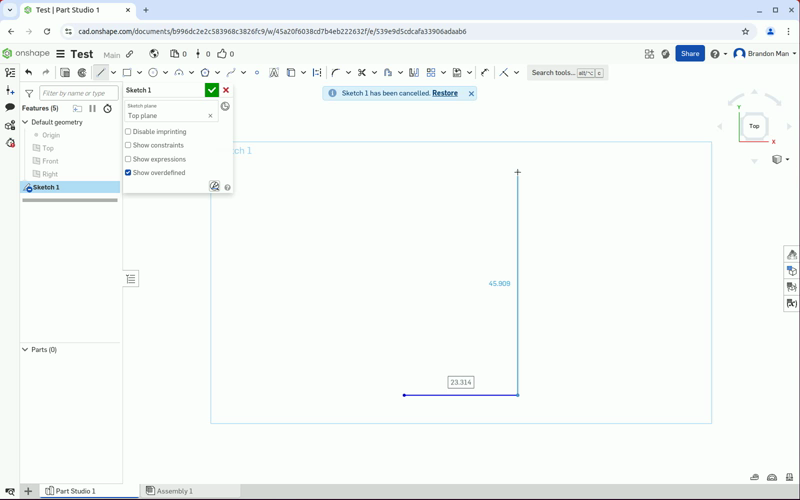
click(517, 171)
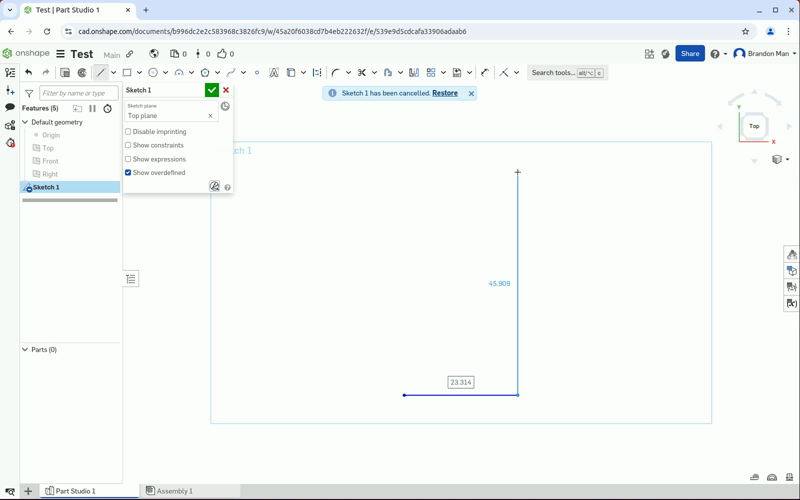
key_up(shift)
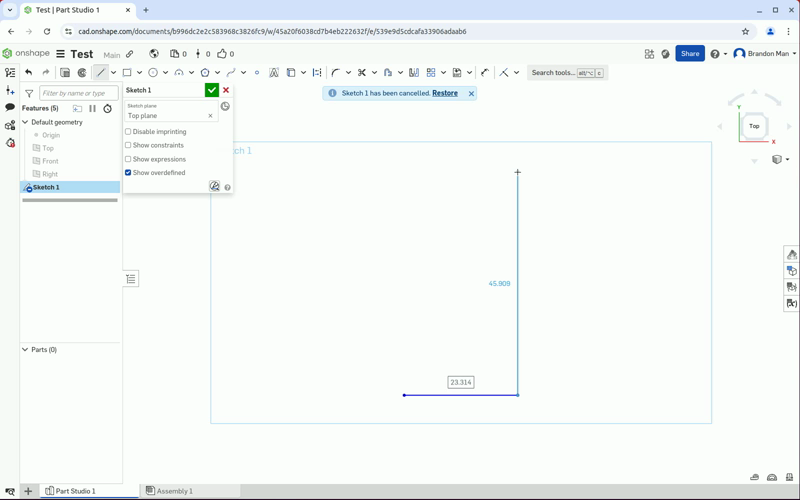
key_down(shift)
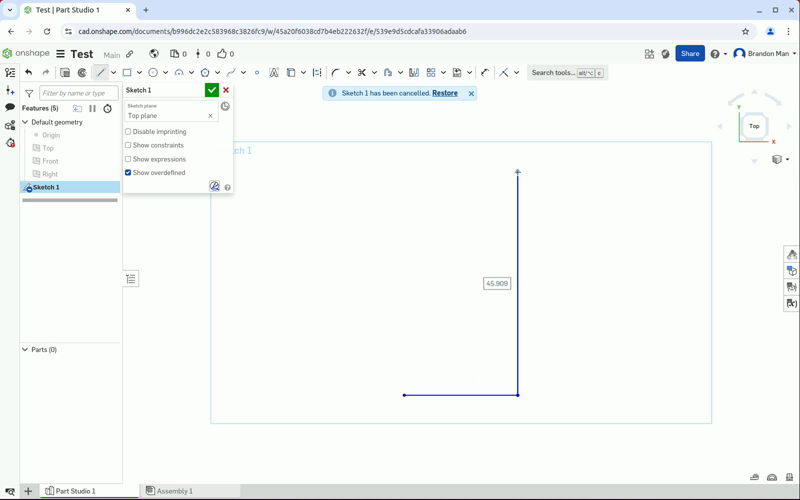
mouse_move(404, 171)
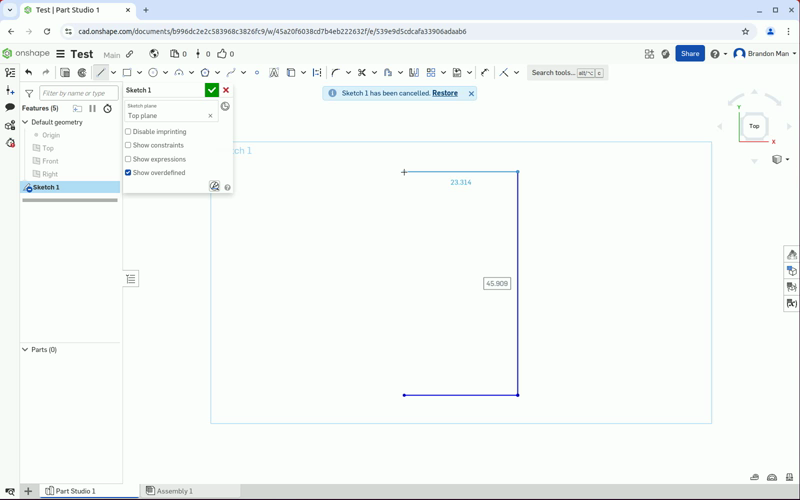
click(404, 171)
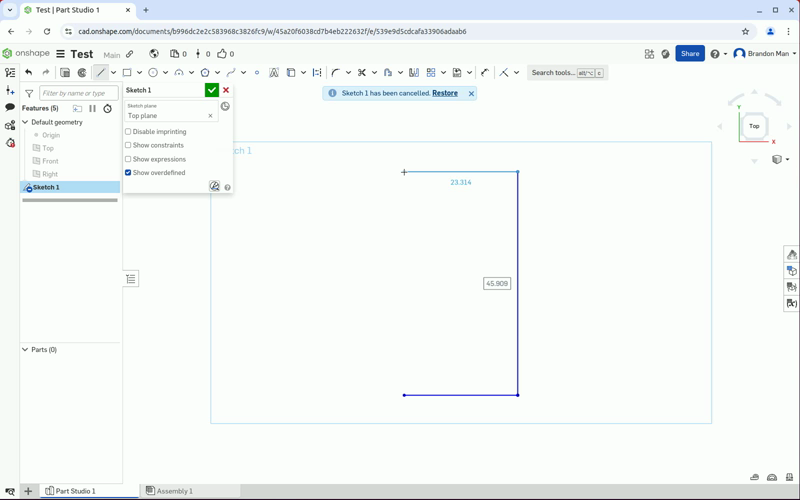
key_up(shift)
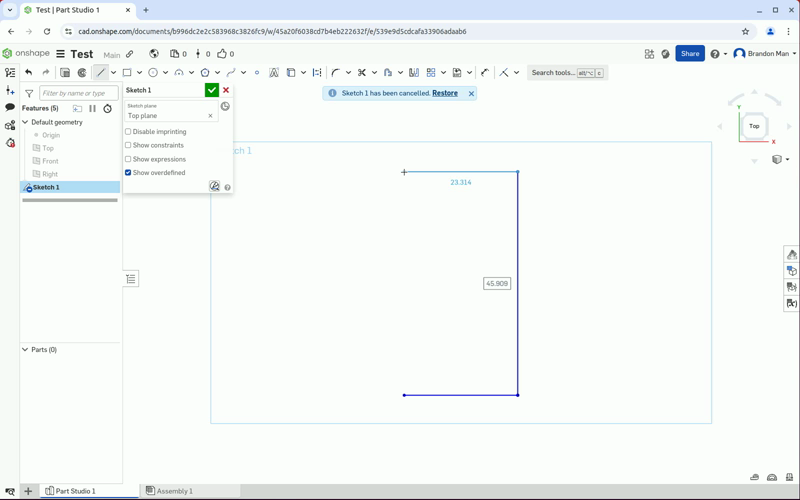
key_down(shift)
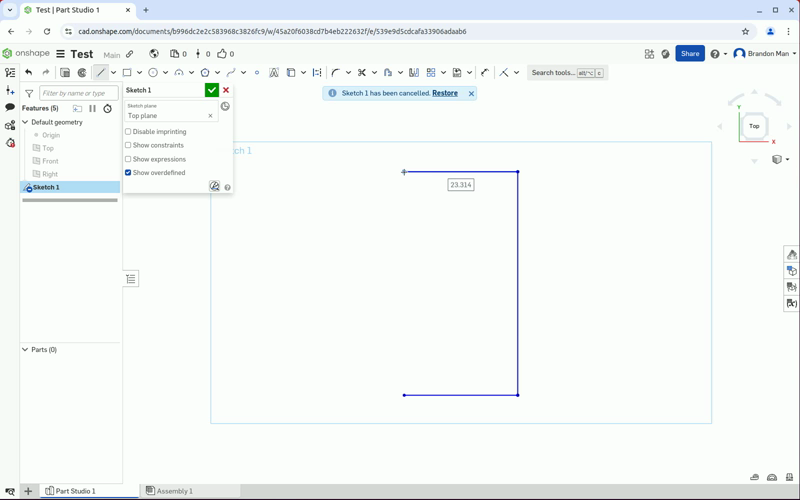
mouse_move(404, 395)
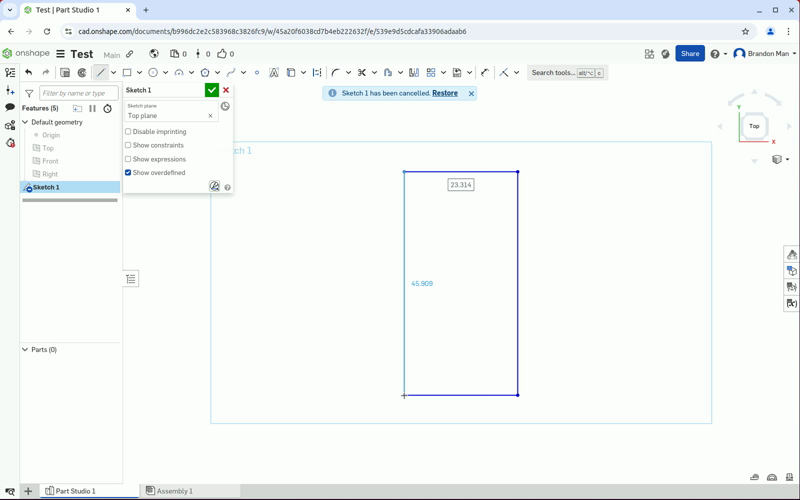
key_up(shift)
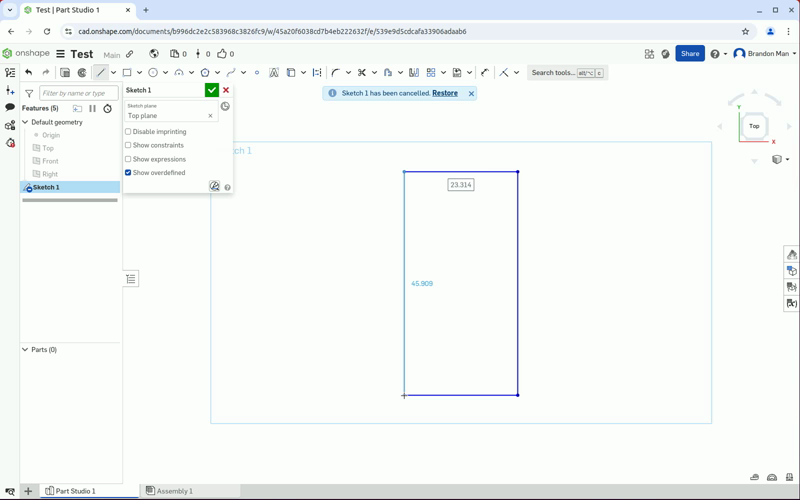
click(404, 395)
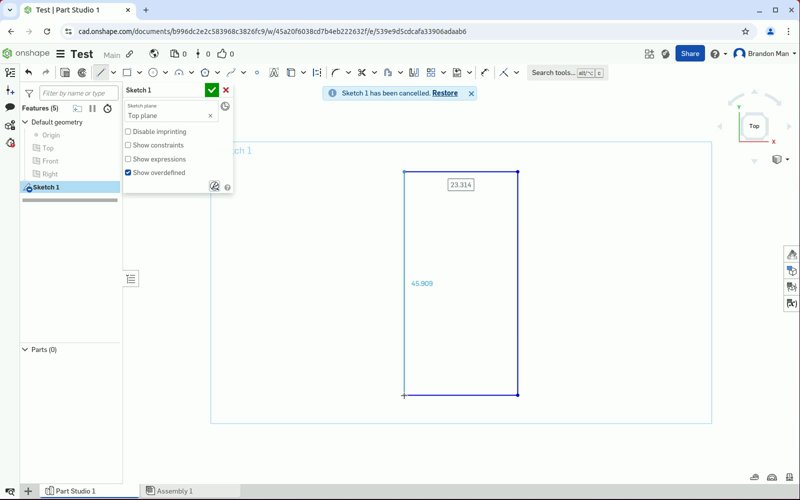
key(esc)
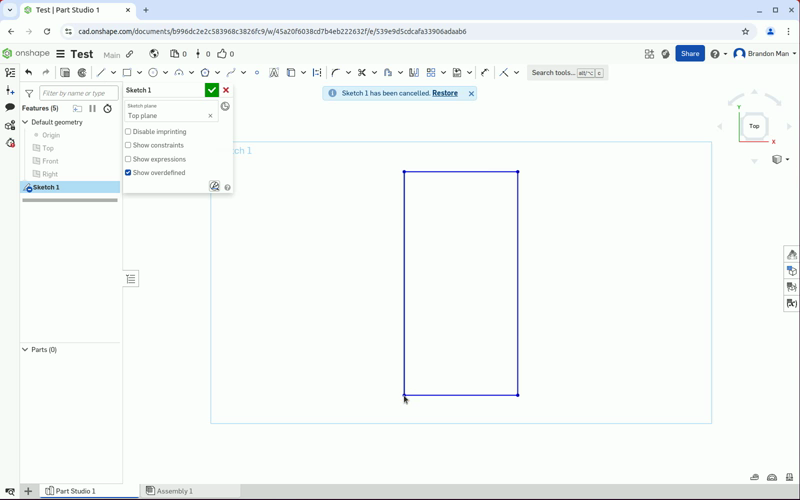
mouse_move(499, 282)
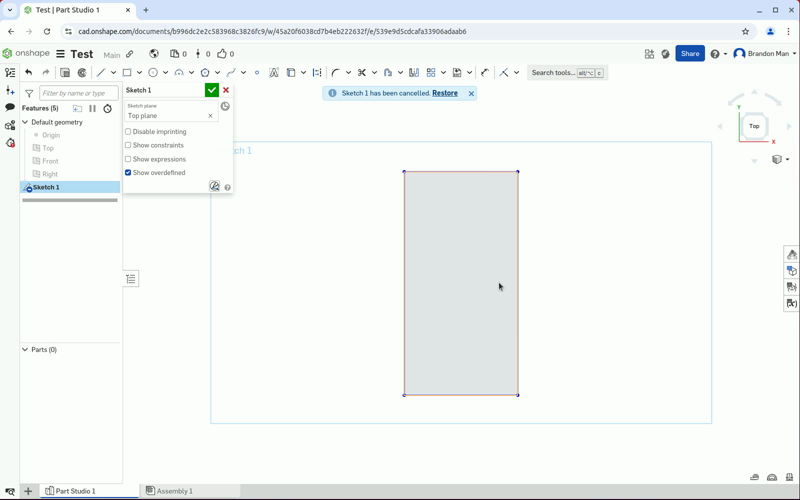
click(499, 282)
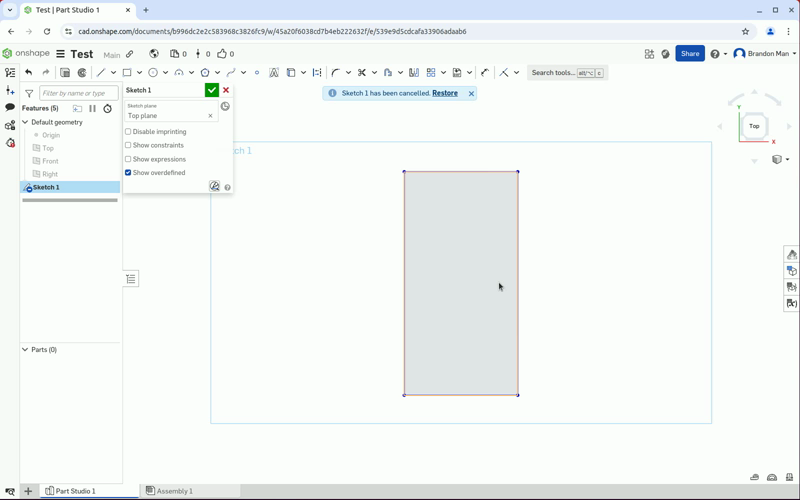
mouse_move(73, 352)
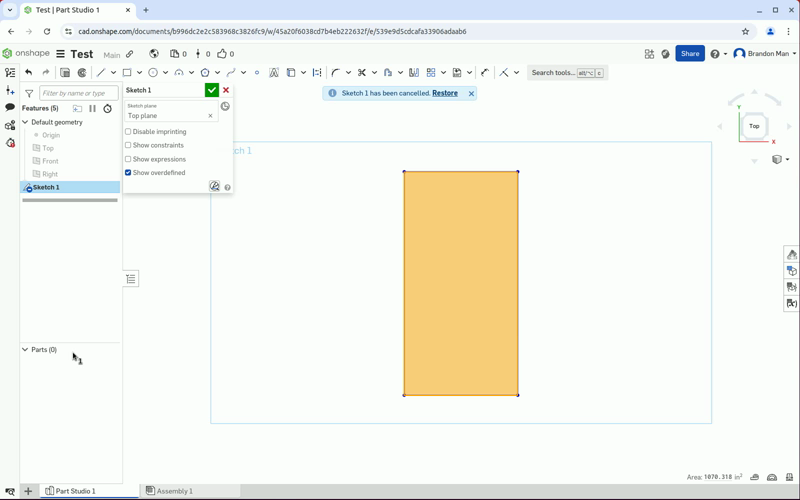
key(shift+y)
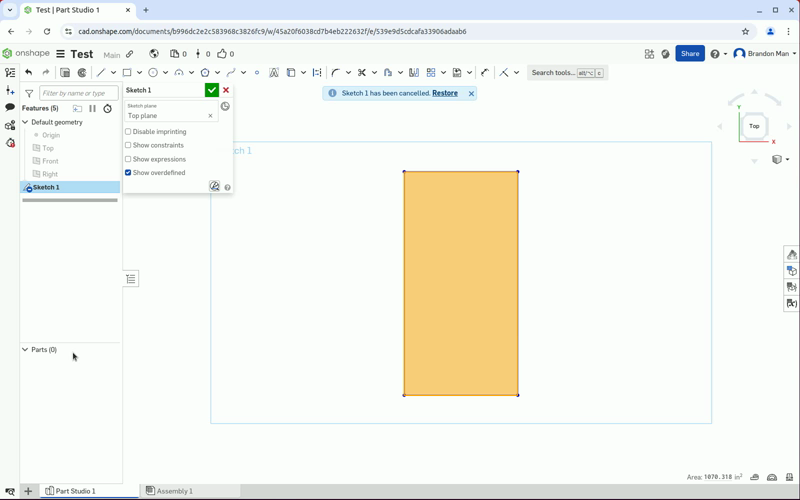
key(shift+e)
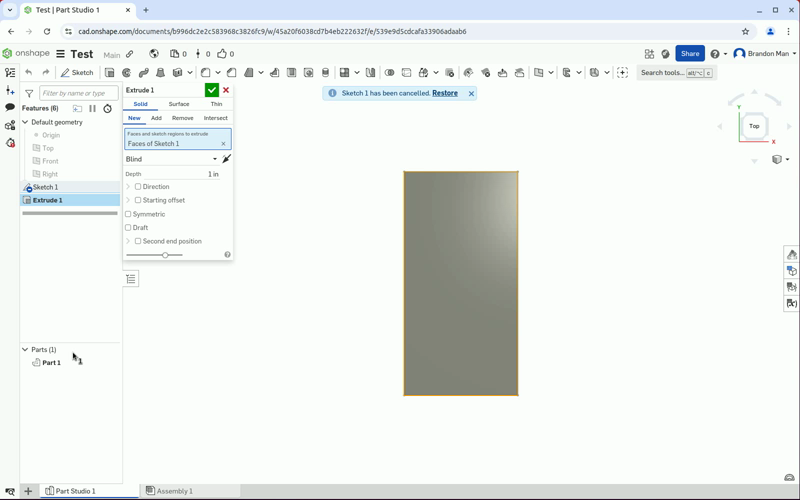
mouse_move(143, 106)
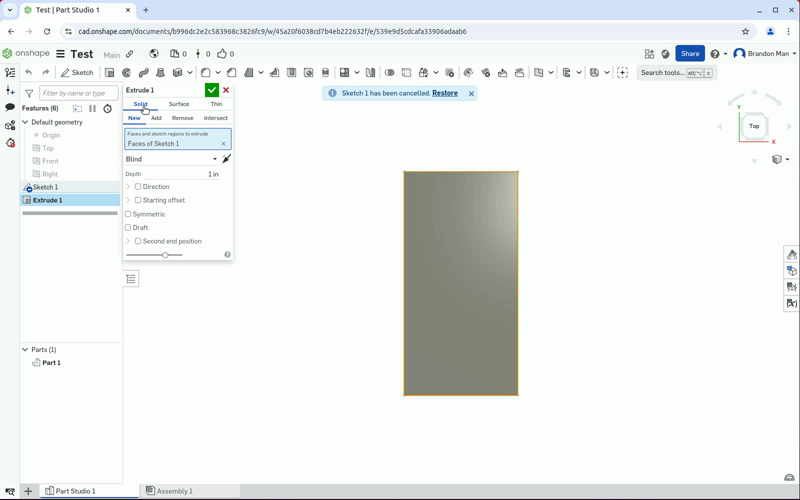
click(143, 106)
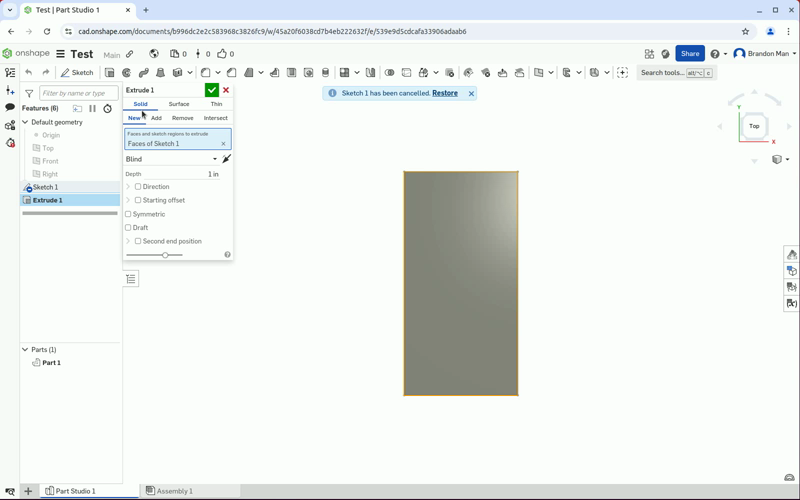
mouse_move(137, 120)
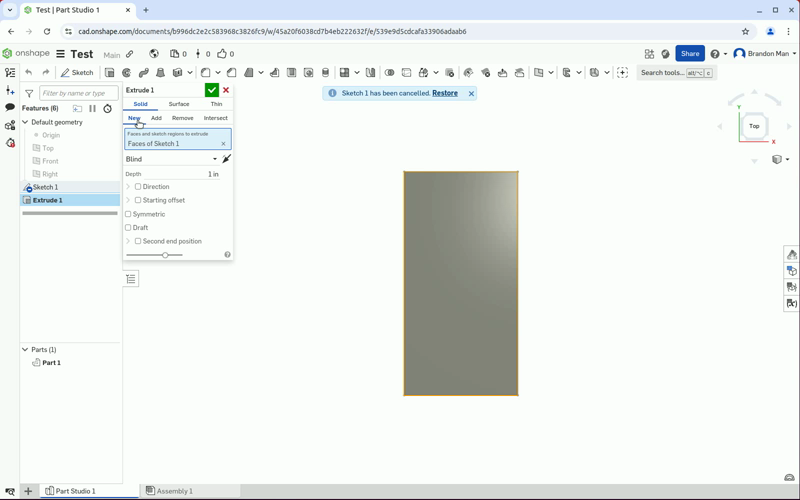
click(137, 120)
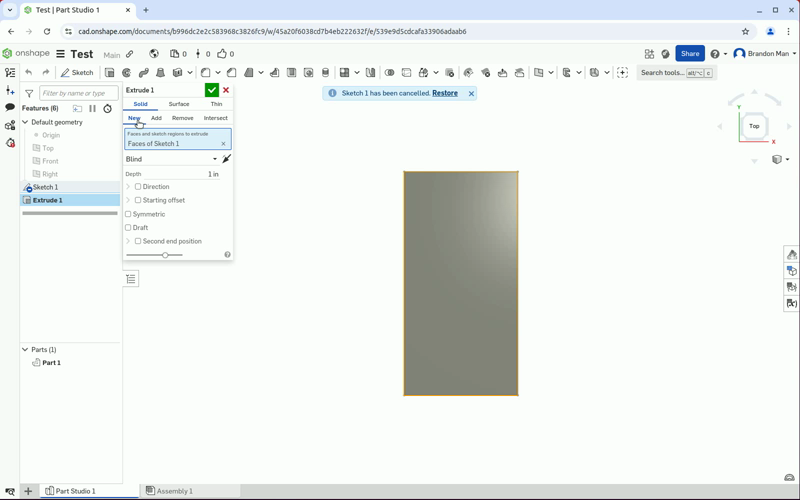
key(tab, 4)
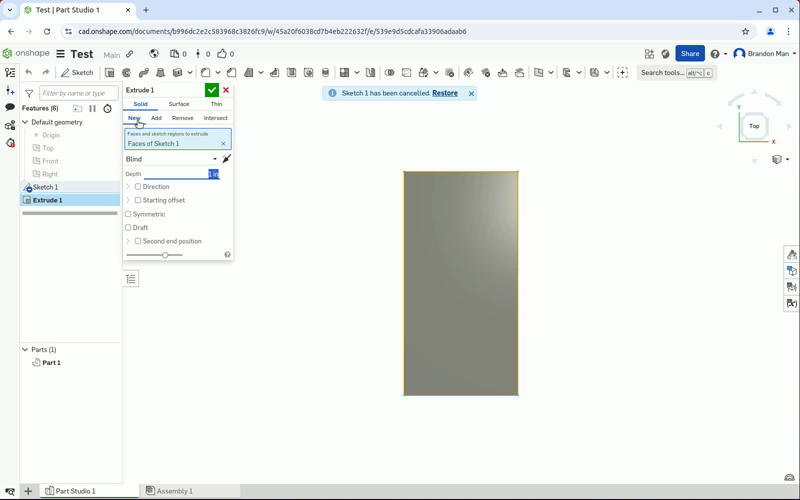
text(2.407)
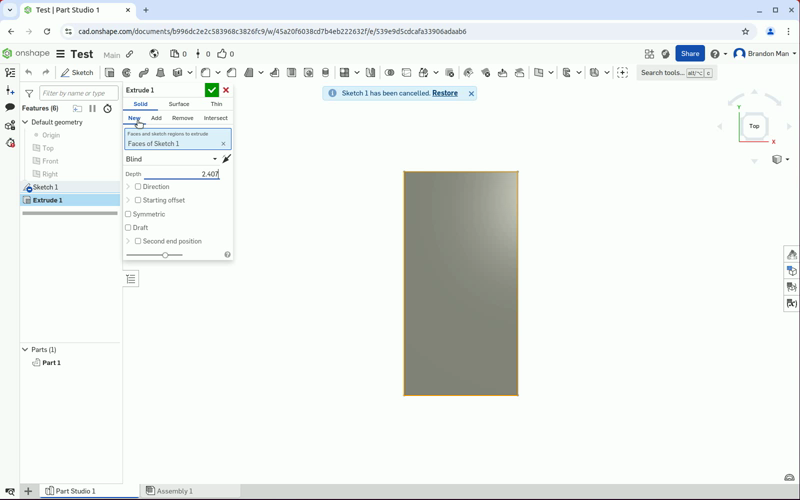
key(enter)
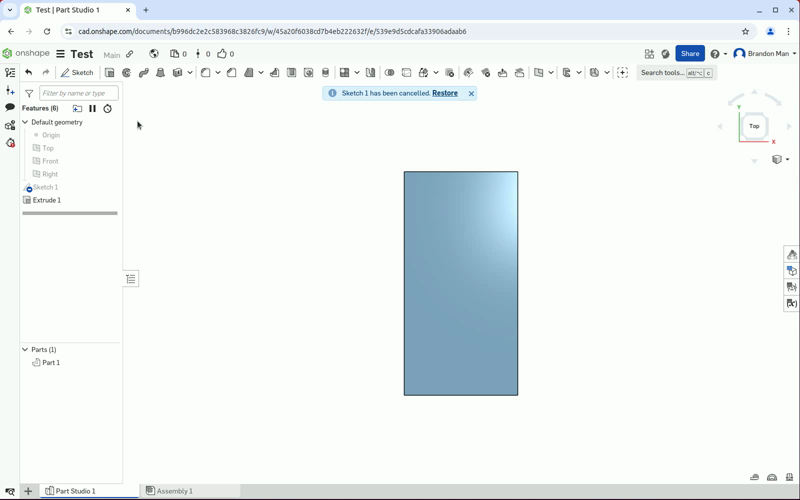
key(shift+h)
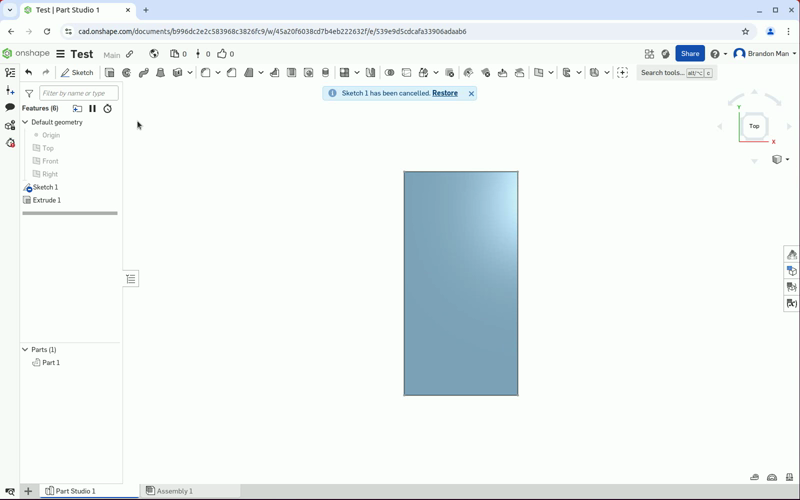
key(shift+h)
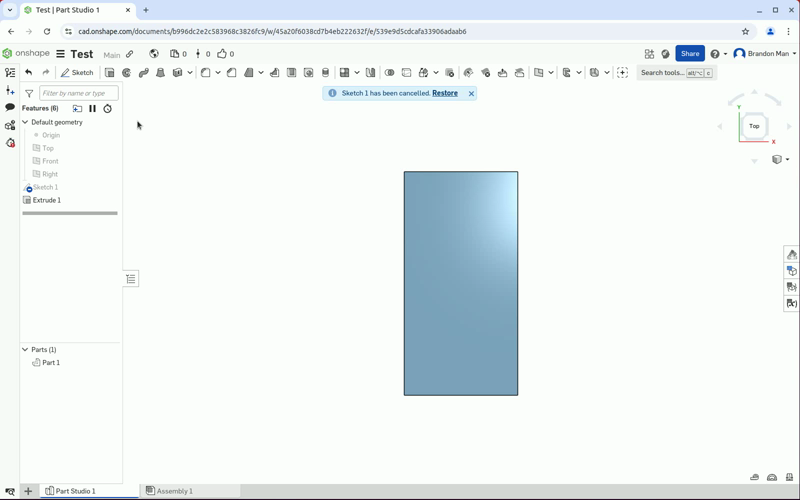
mouse_move(73, 189)
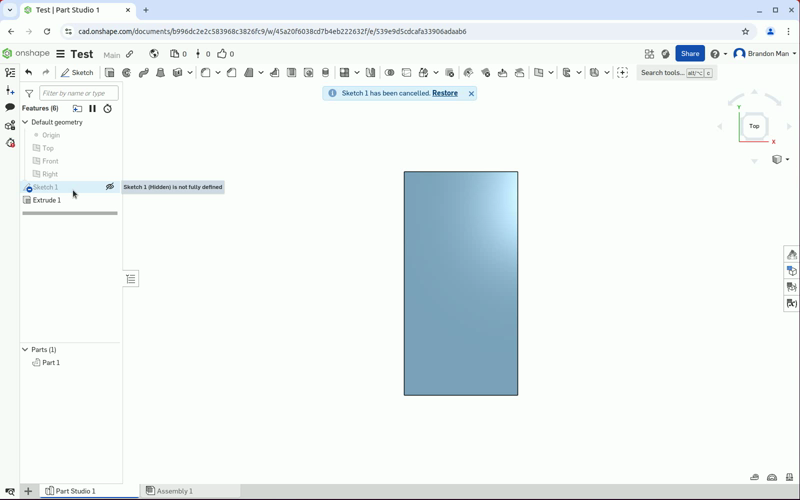
click(73, 189)
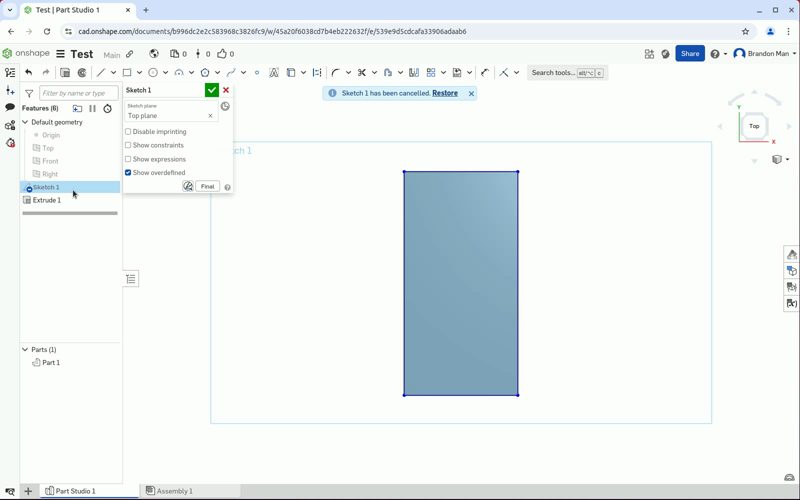
mouse_move(229, 92)
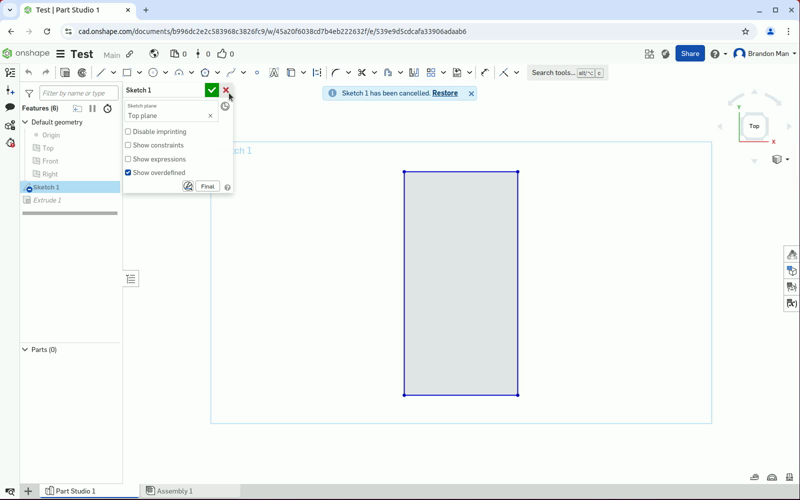
click(229, 92)
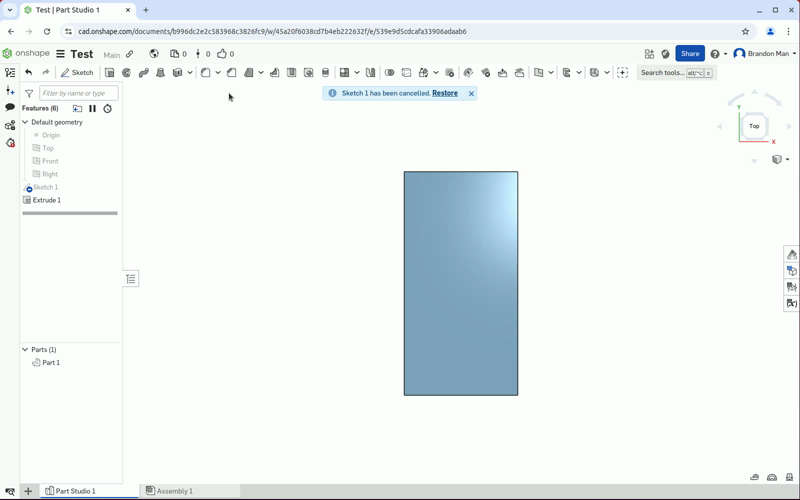
mouse_move(541, 75)
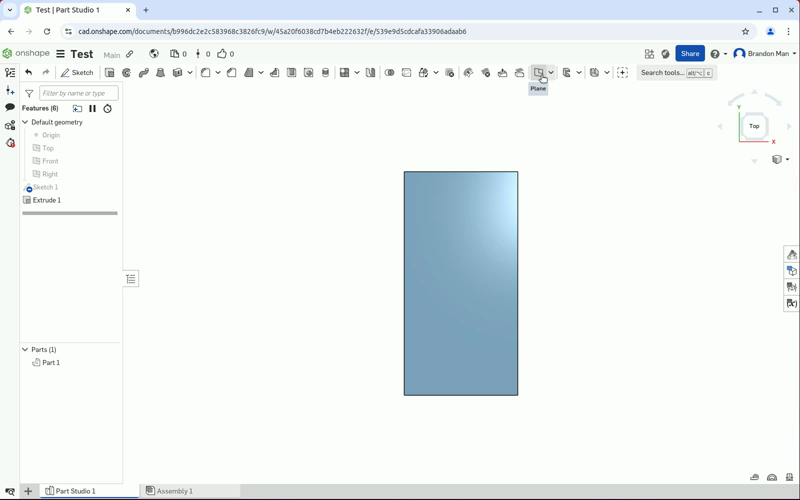
click(541, 75)
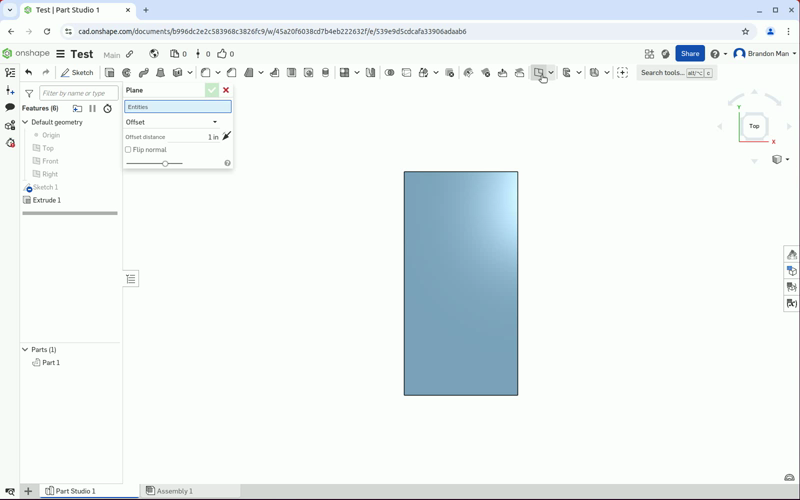
mouse_move(73, 150)
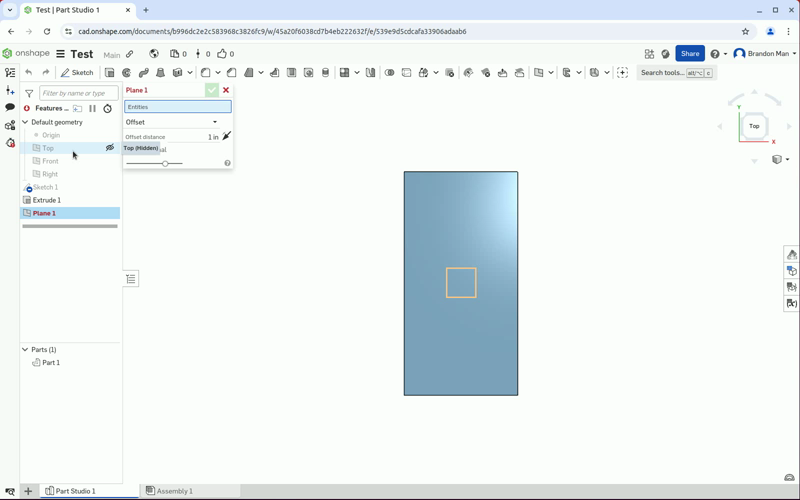
click(73, 150)
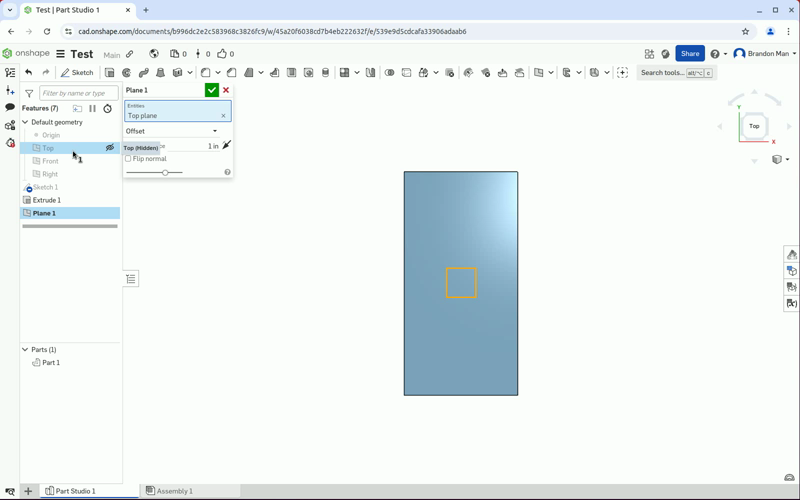
key(tab, 2)
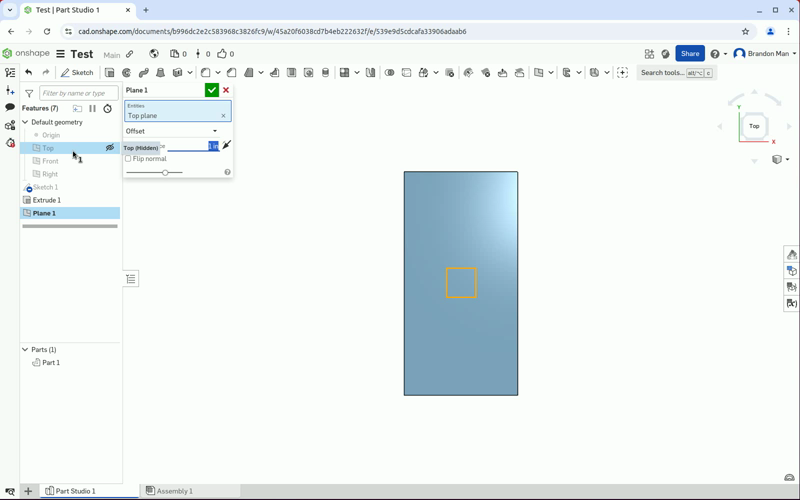
text(2.403)
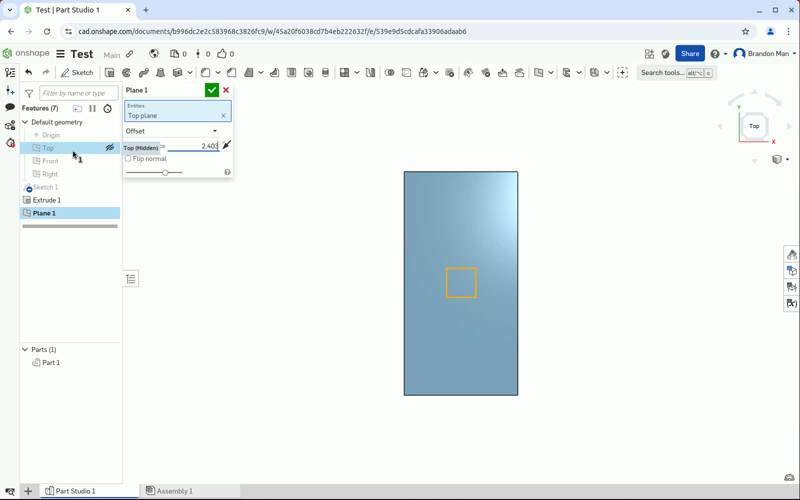
key(enter, 2)
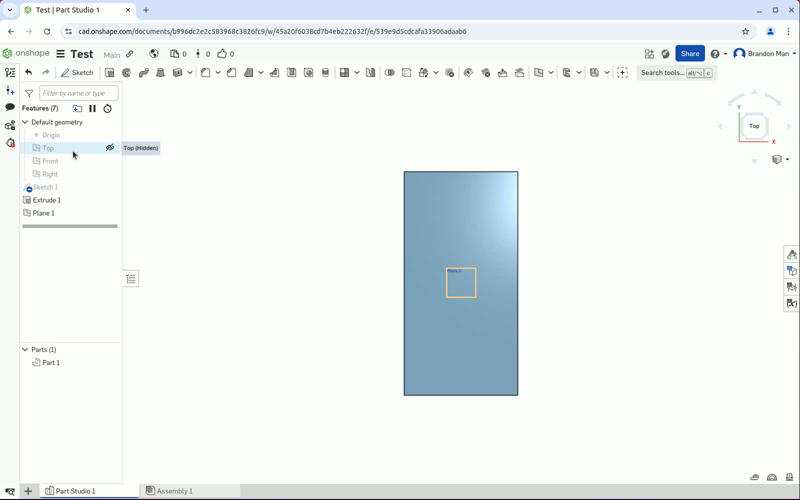
key(shift+s)
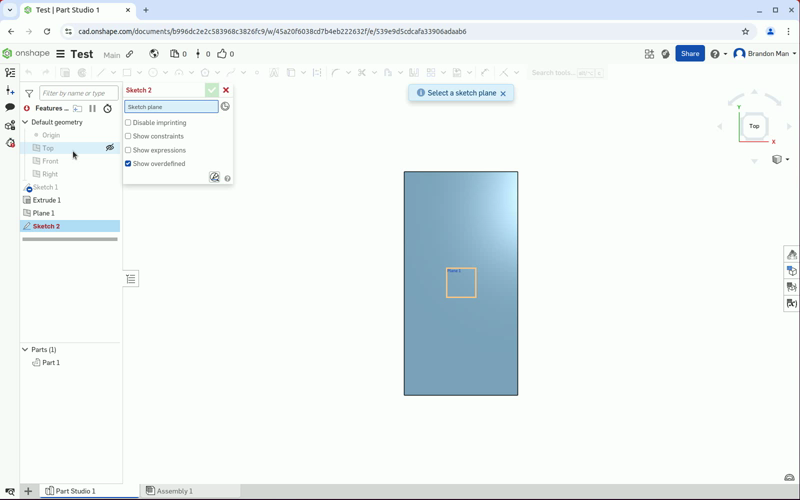
mouse_move(73, 215)
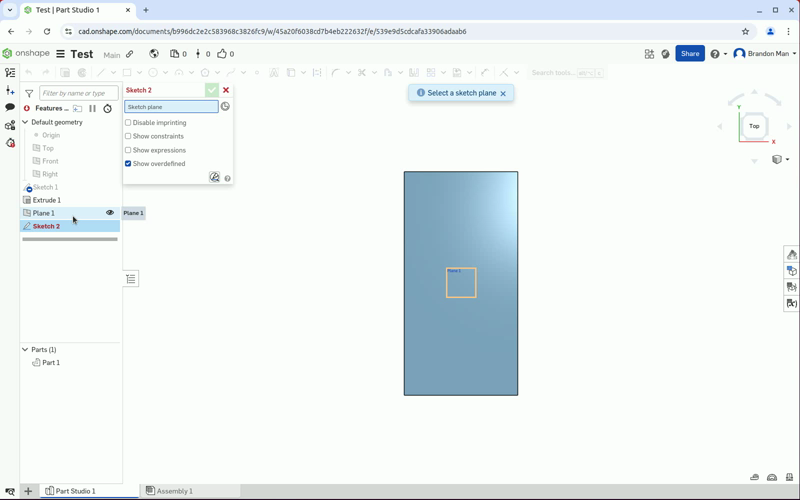
click(73, 215)
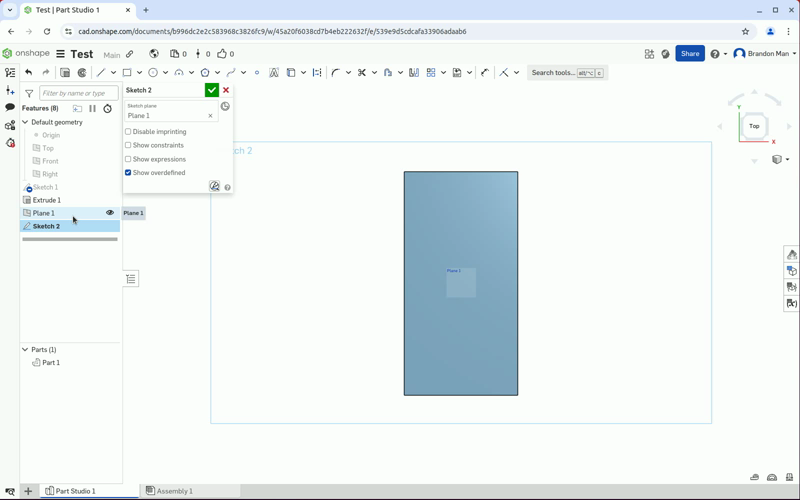
mouse_move(73, 352)
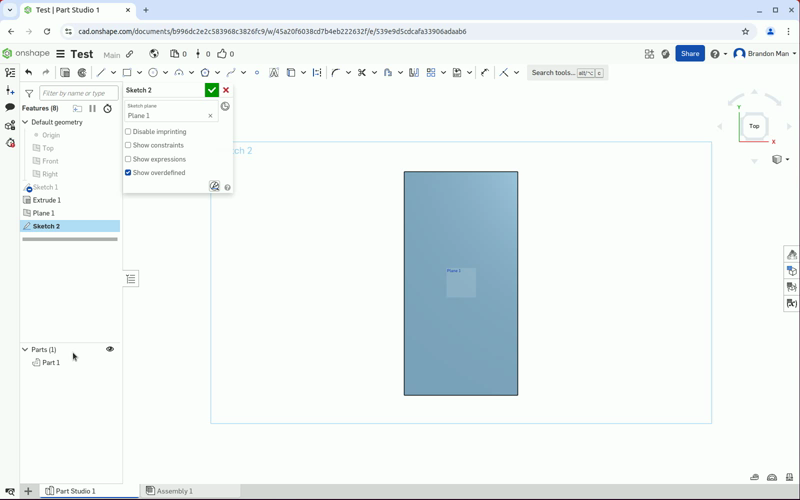
key(y)
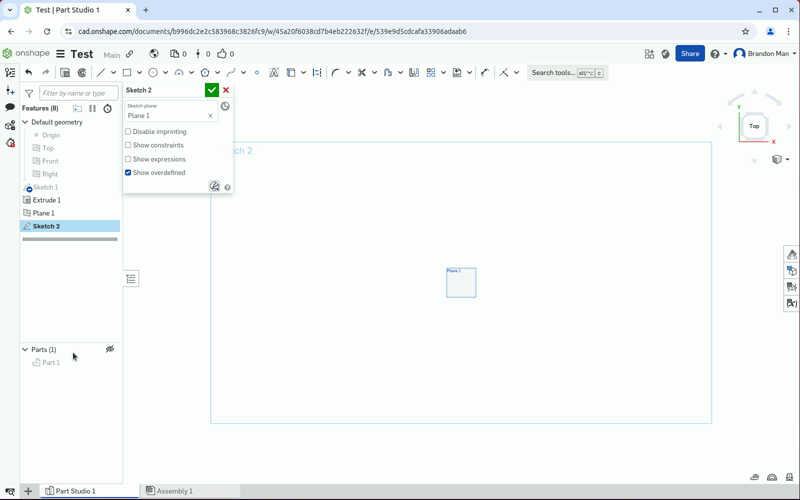
key(c)
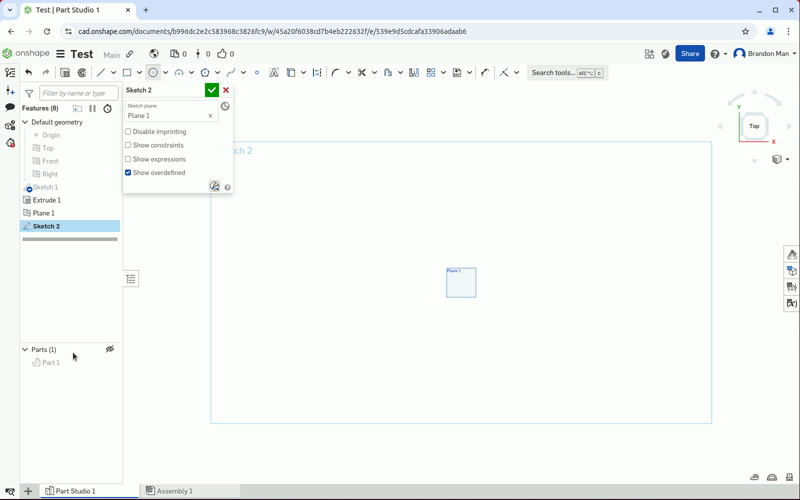
key_down(shift)
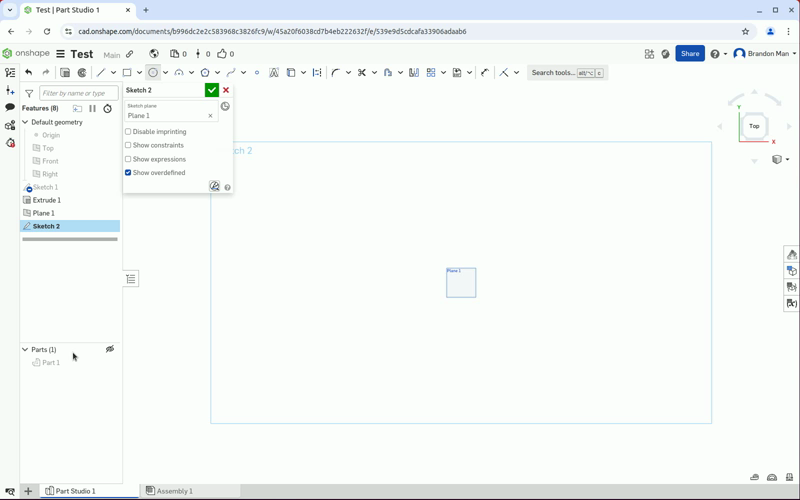
mouse_move(461, 226)
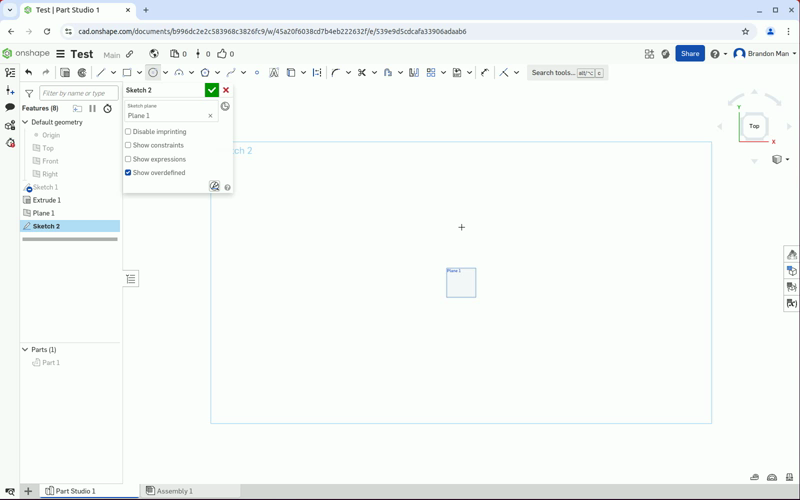
click(461, 226)
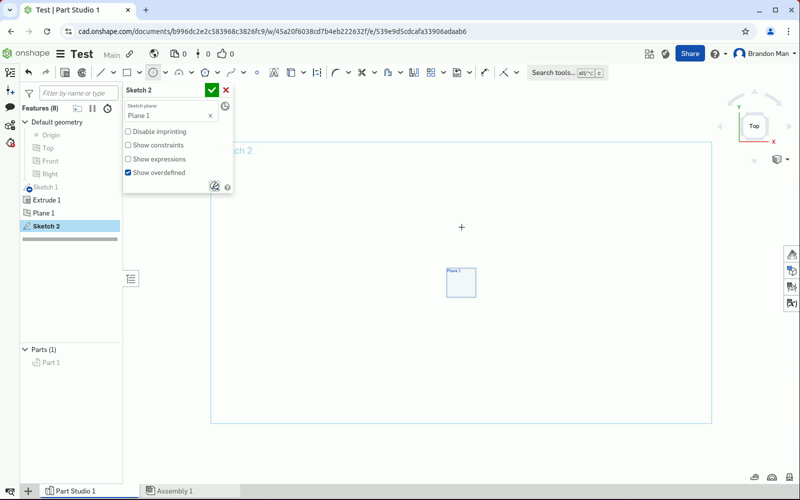
key_up(shift)
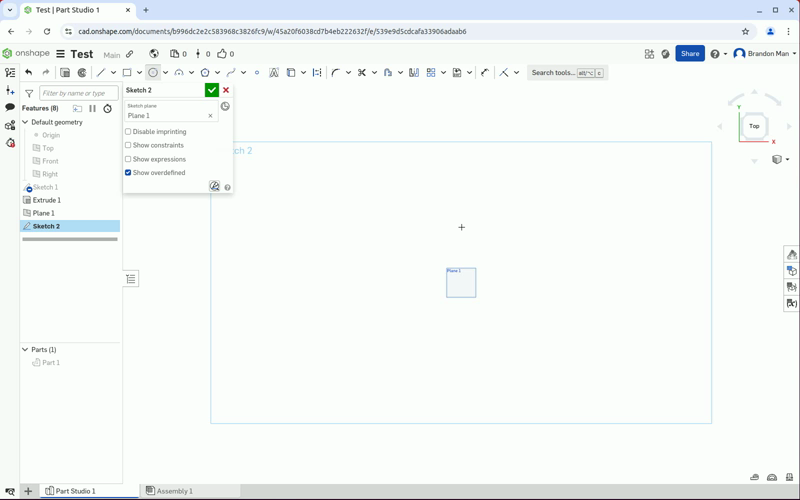
mouse_move(507, 226)
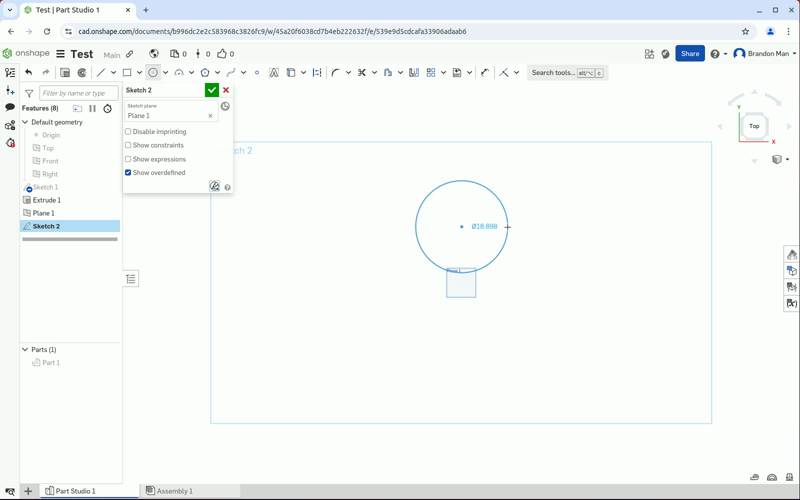
click(507, 226)
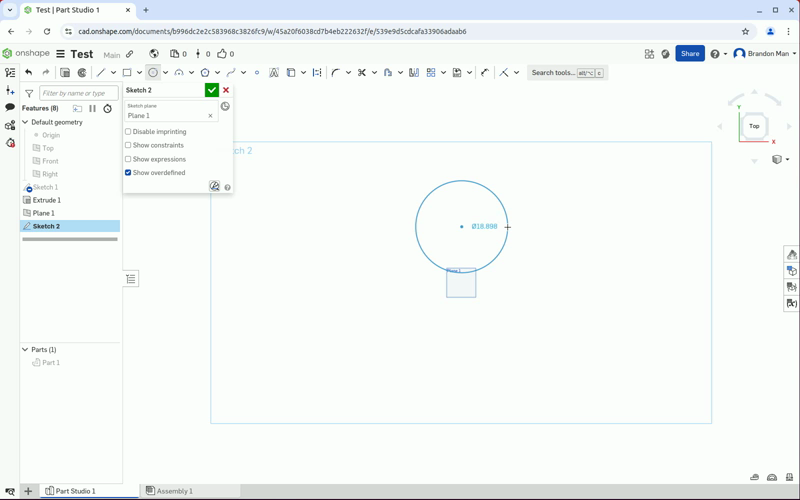
key(esc)
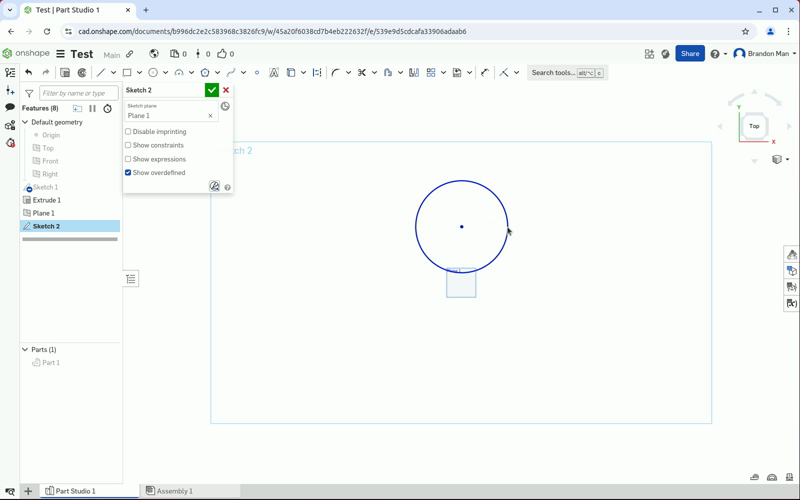
mouse_move(454, 214)
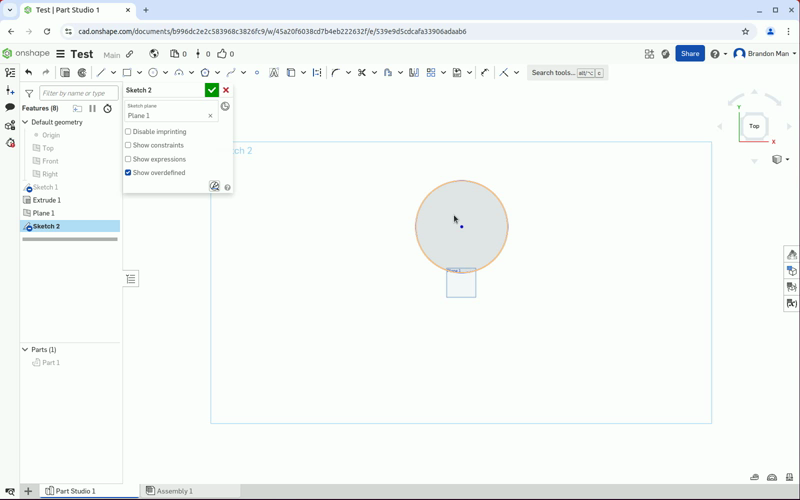
click(454, 214)
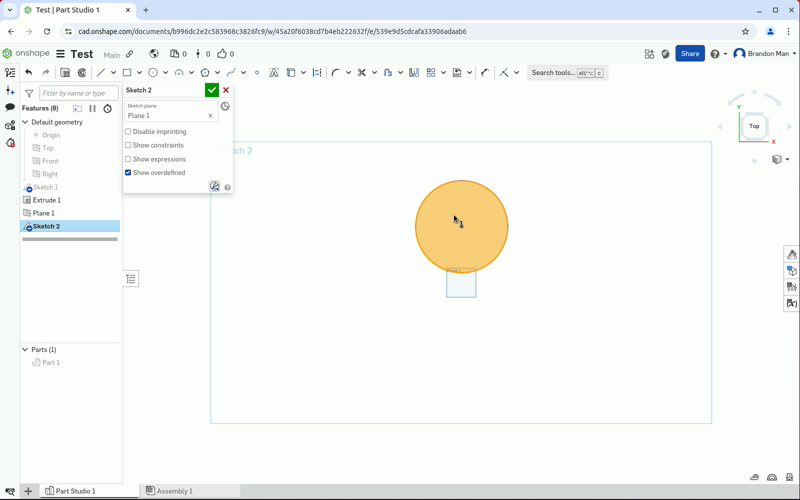
mouse_move(73, 352)
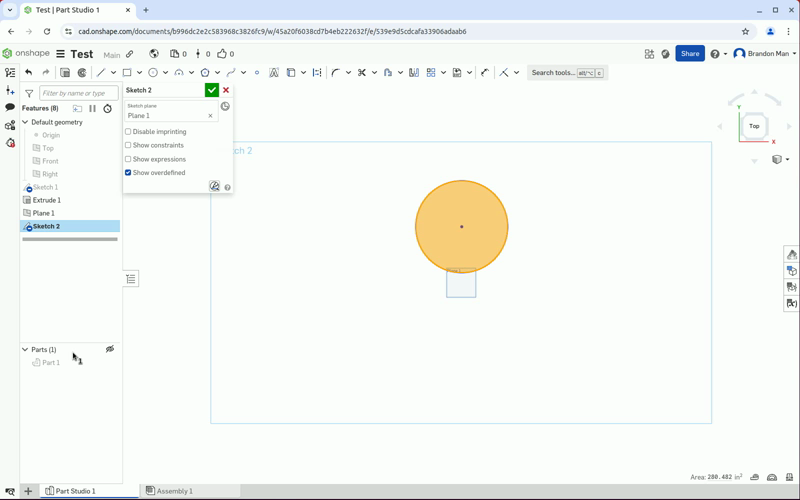
key(shift+y)
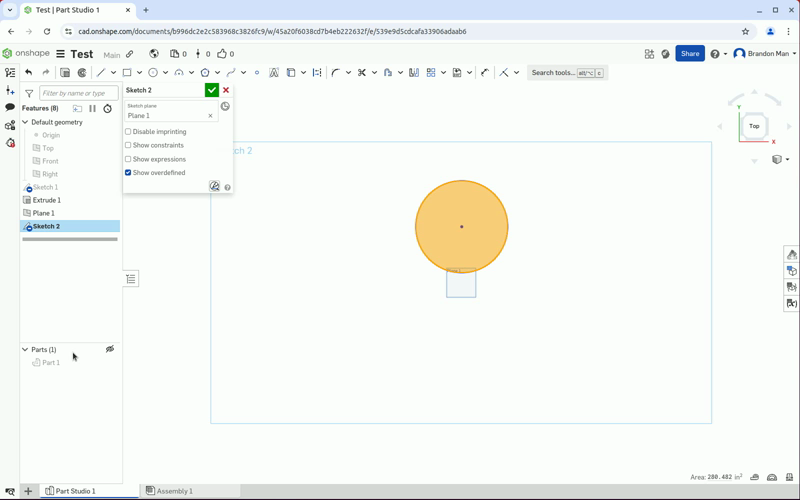
key(shift+e)
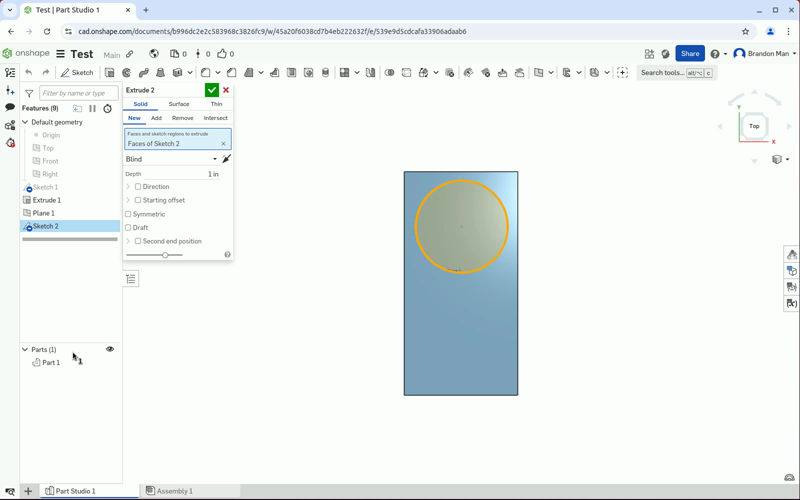
mouse_move(143, 106)
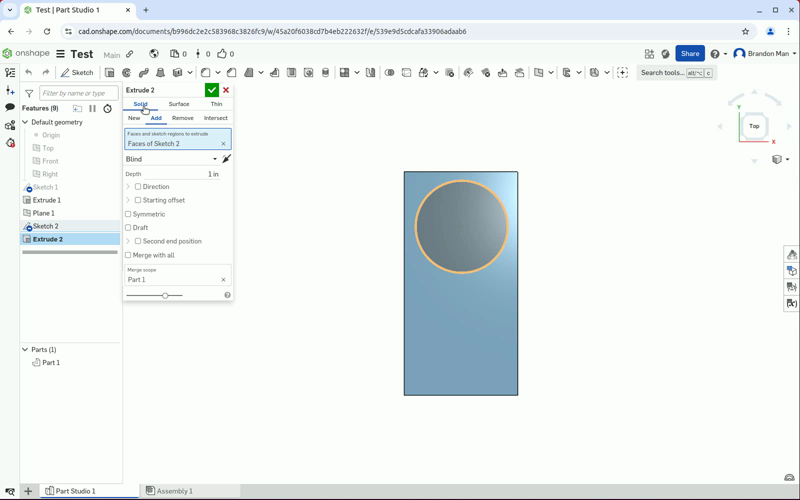
click(143, 106)
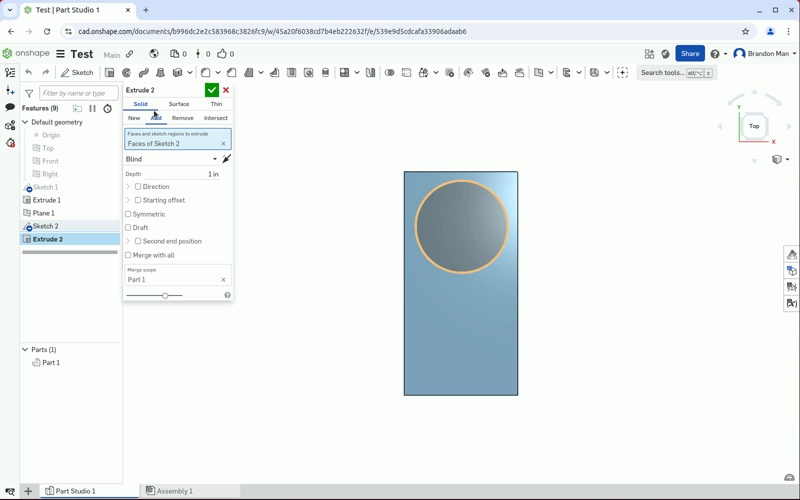
mouse_move(186, 120)
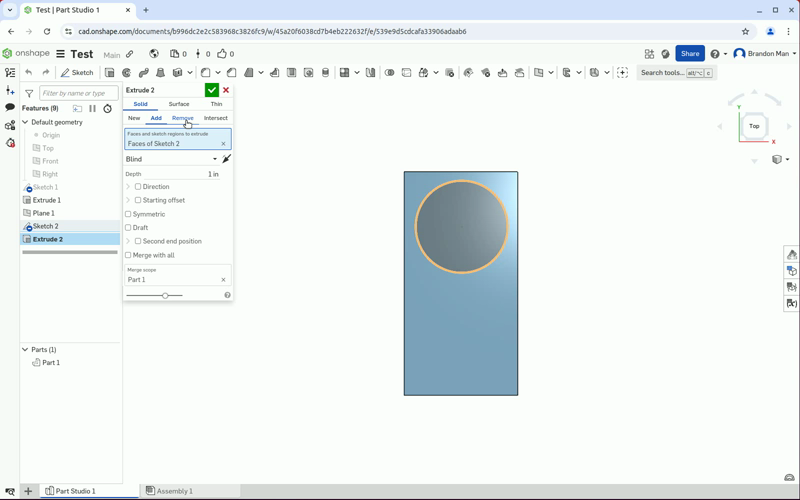
click(186, 120)
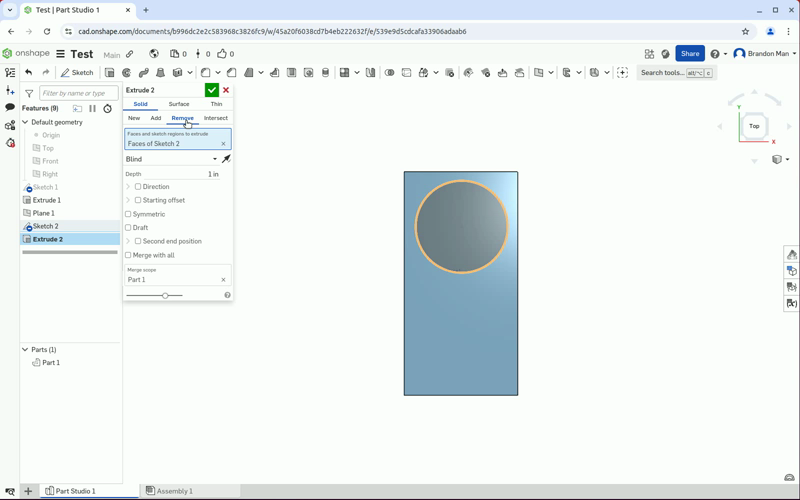
key(tab, 4)
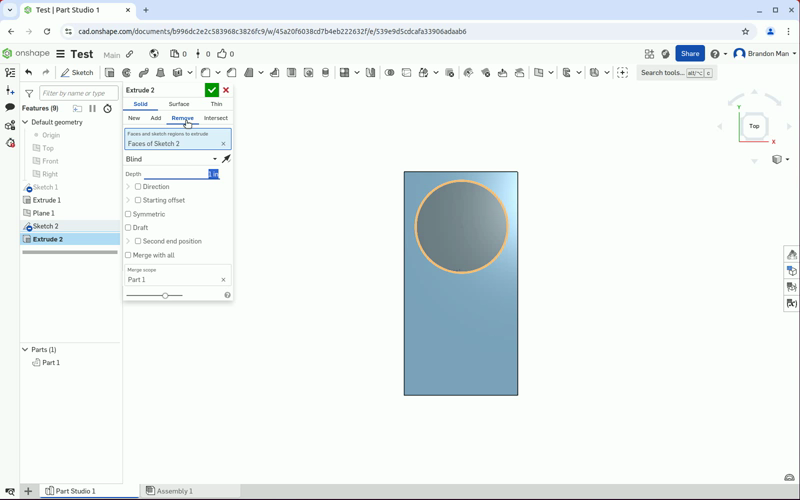
text(18.535)
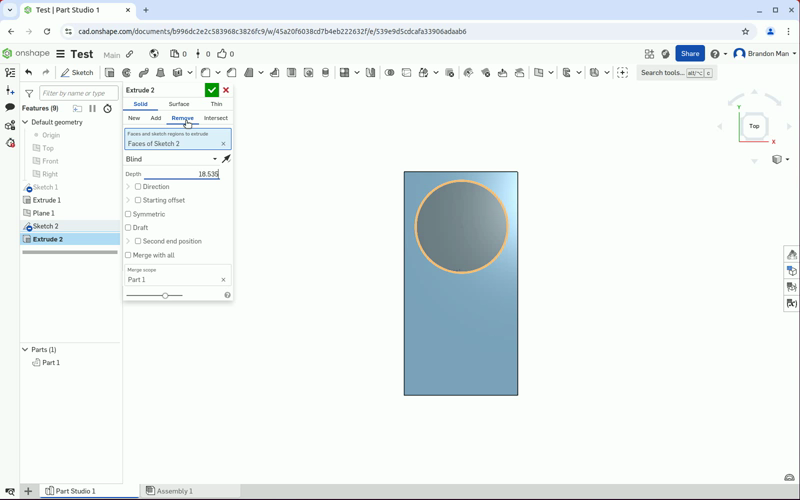
key(tab, 6)
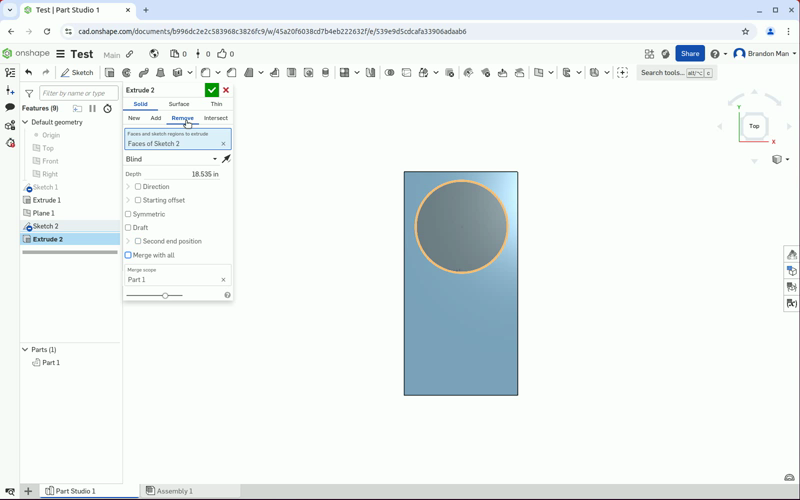
key(space)
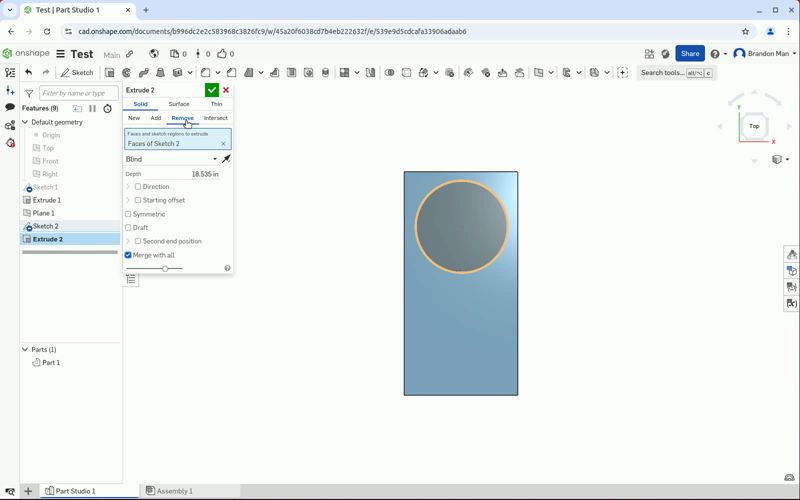
key(enter)
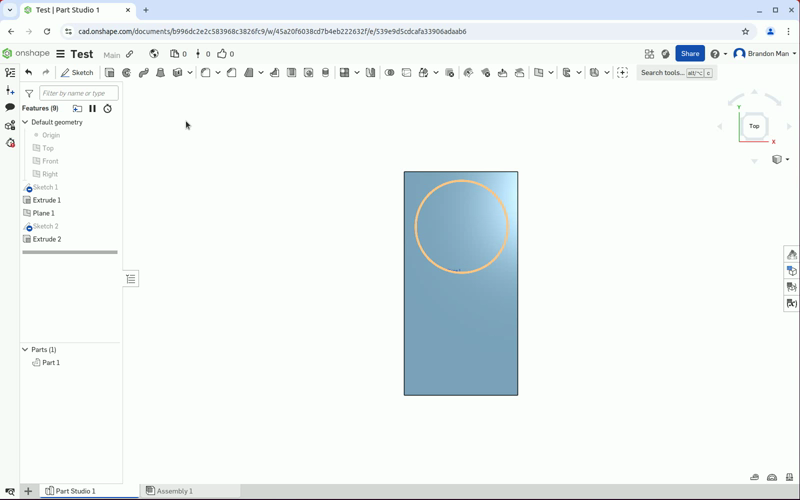
key(shift+h)
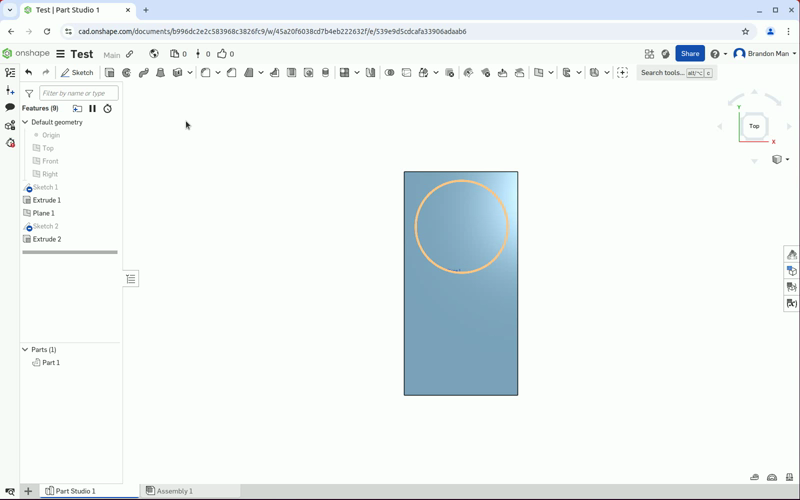
key(shift+h)
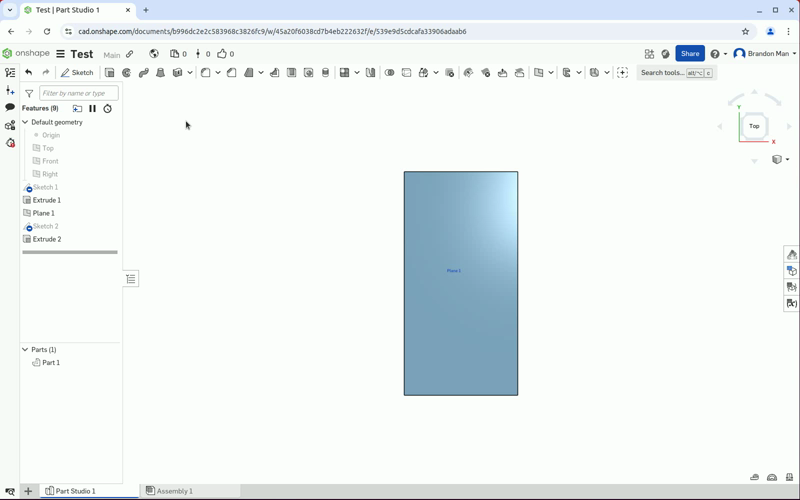
mouse_move(73, 189)
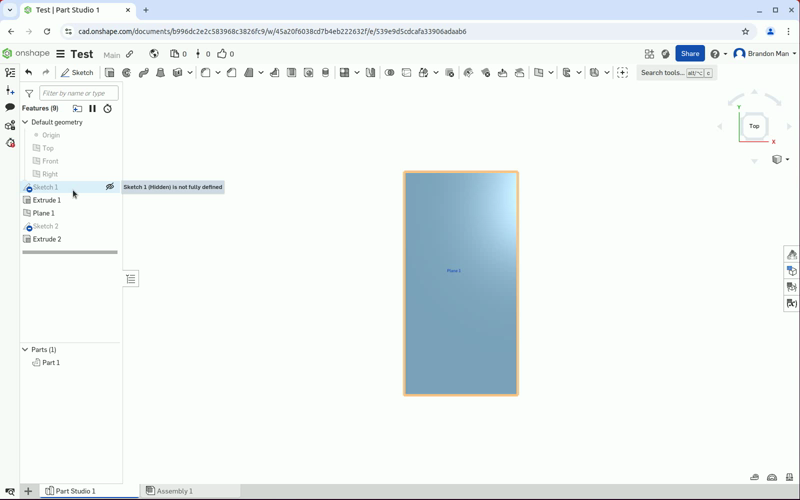
click(73, 189)
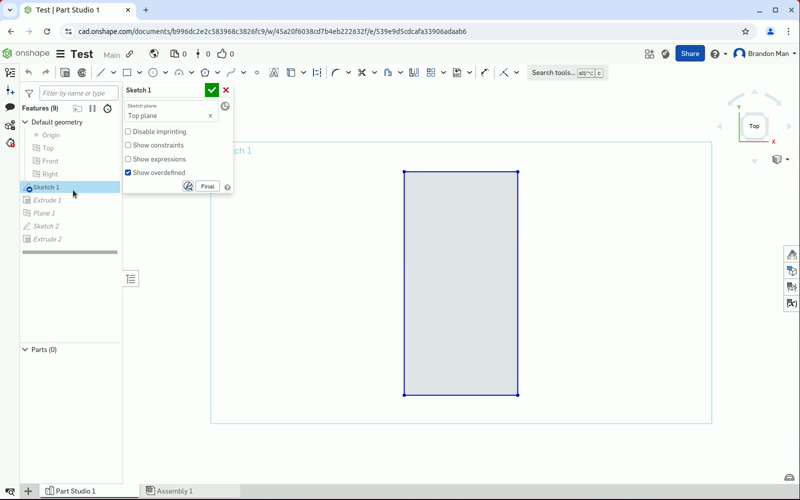
mouse_move(229, 92)
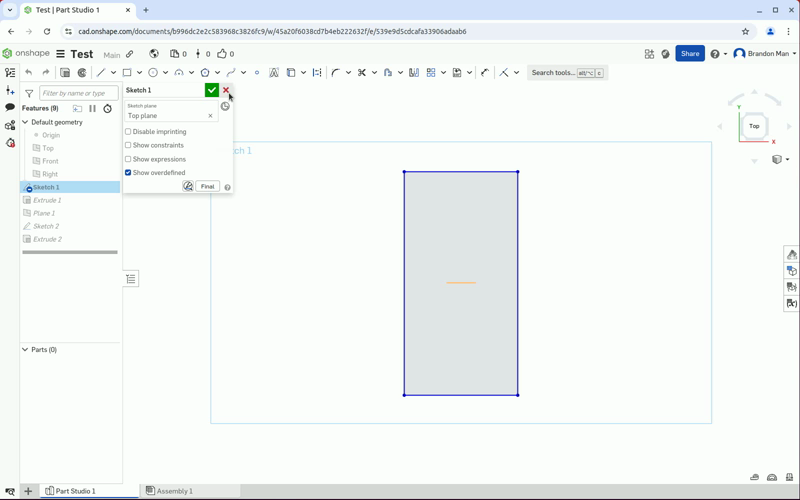
click(229, 92)
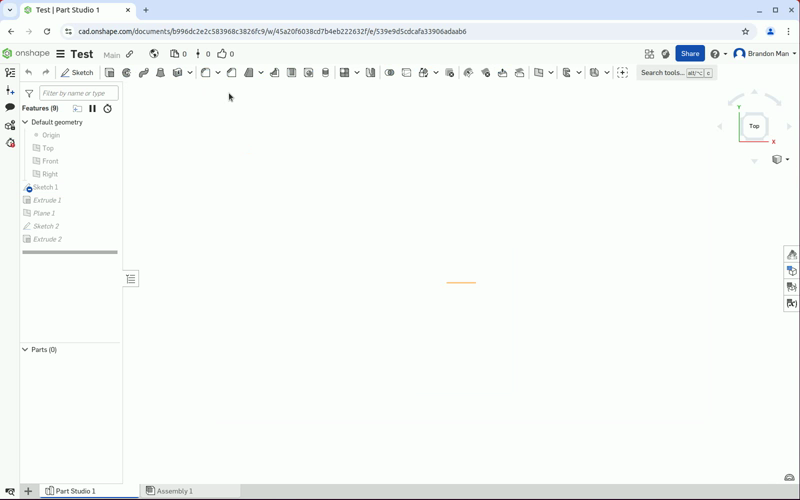
key(shift+s)
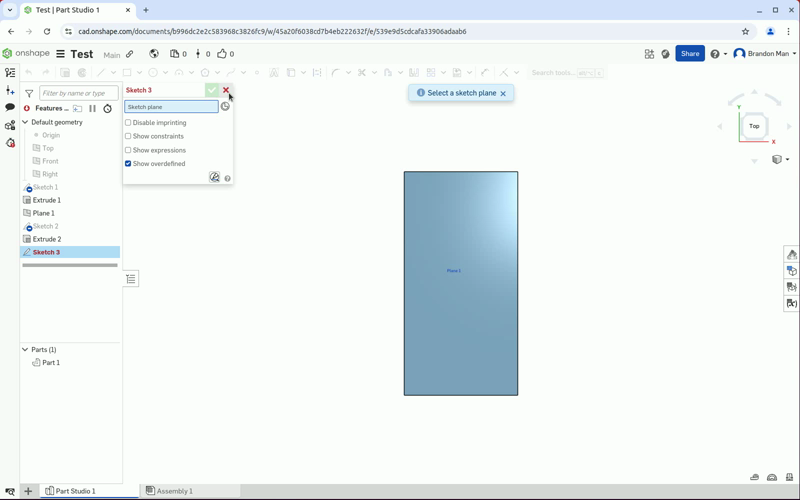
mouse_move(73, 215)
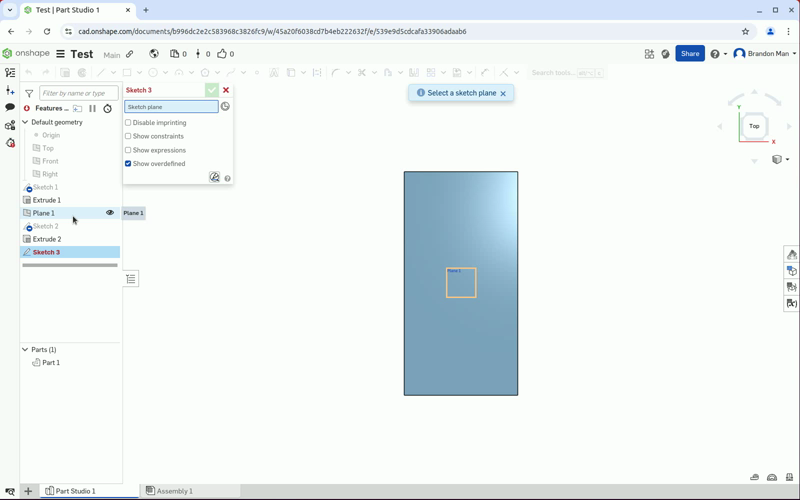
click(73, 215)
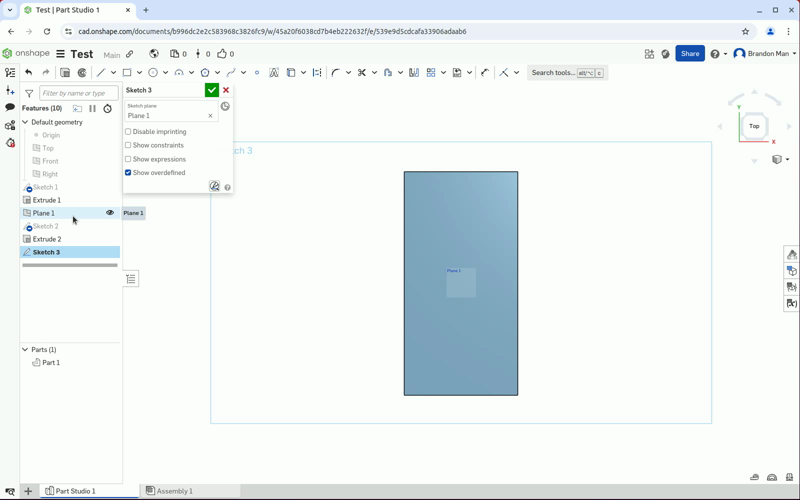
mouse_move(73, 352)
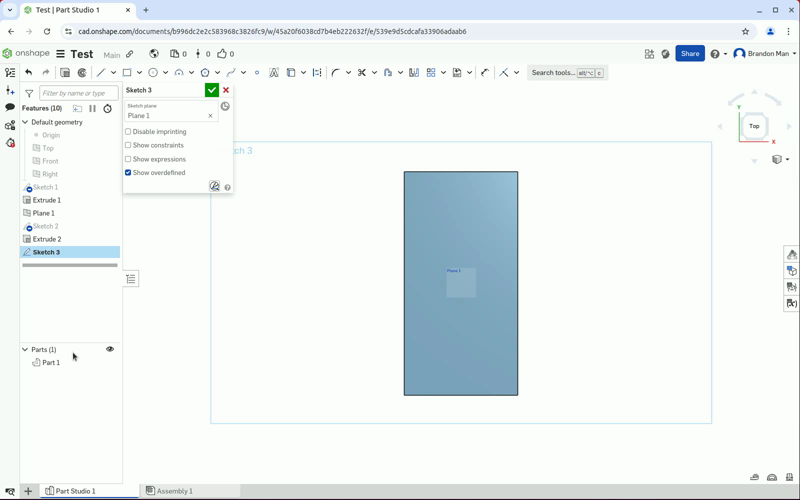
key(y)
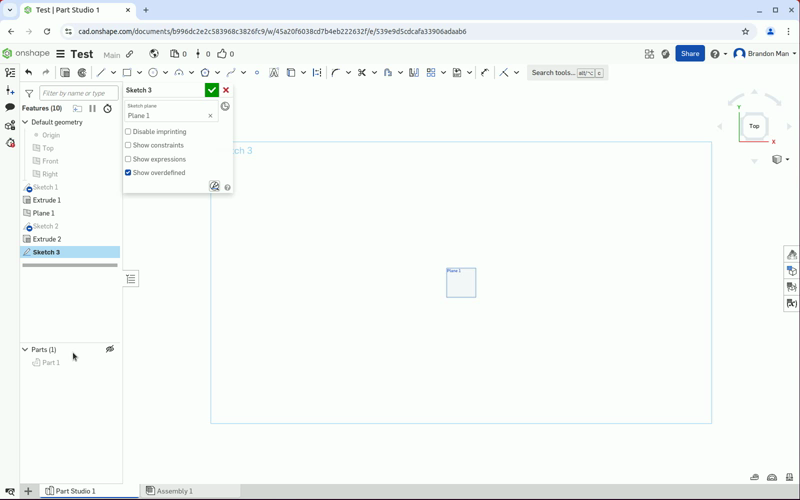
key(c)
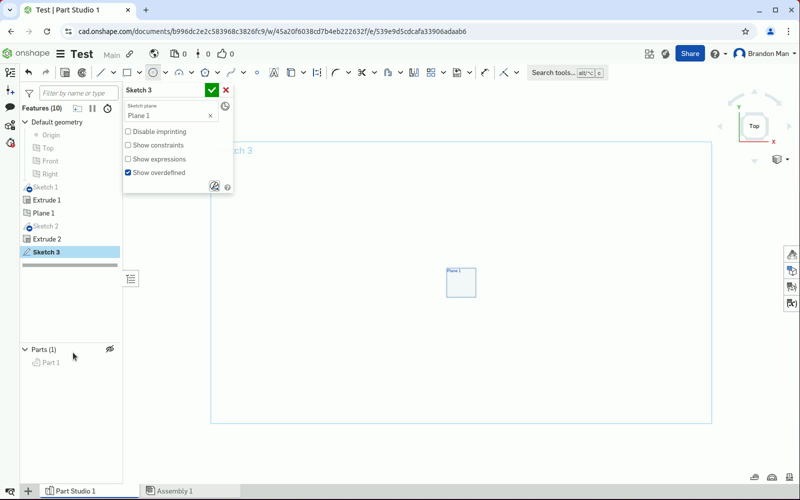
key_down(shift)
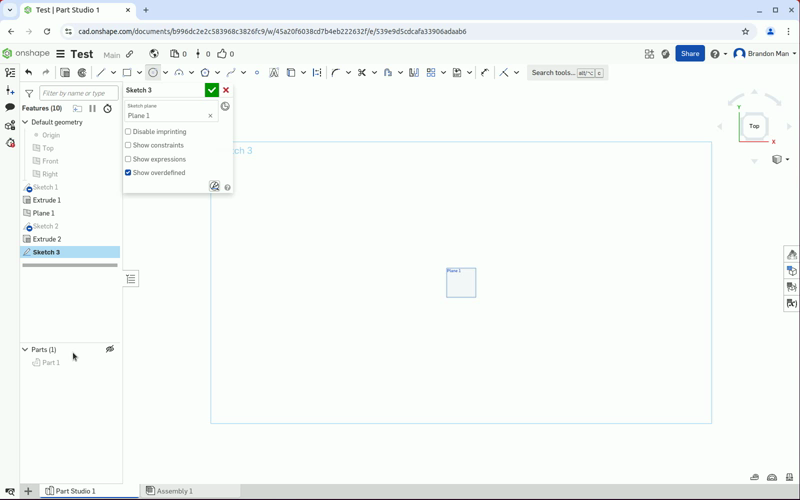
mouse_move(461, 339)
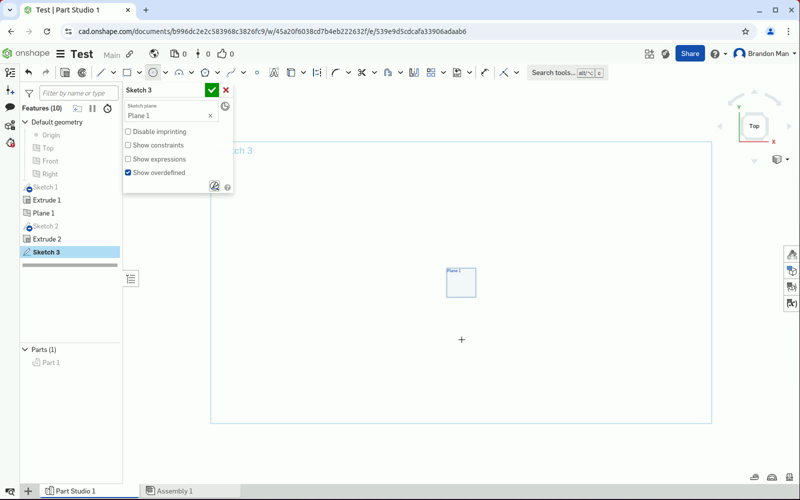
click(461, 339)
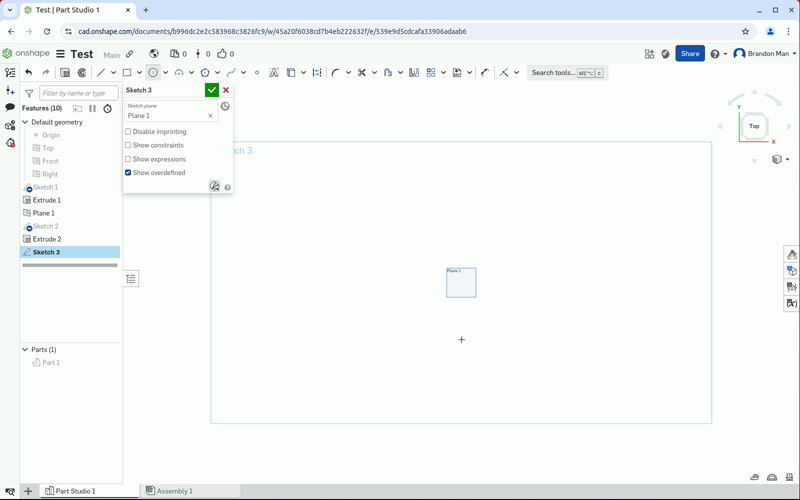
key_up(shift)
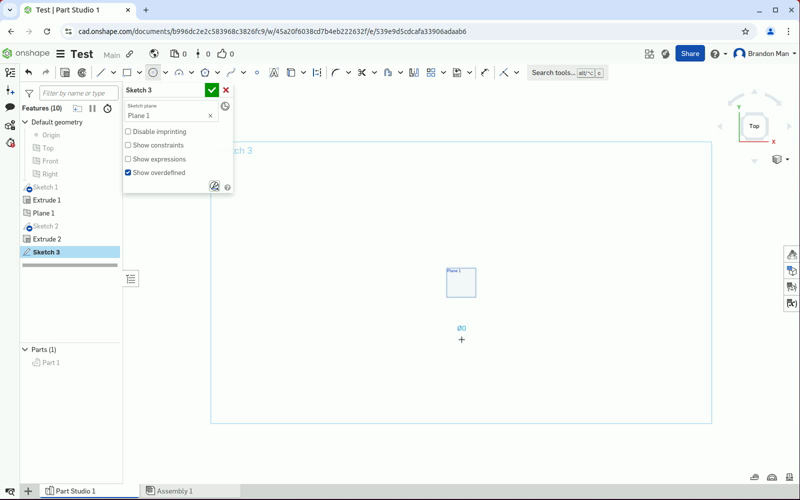
mouse_move(507, 339)
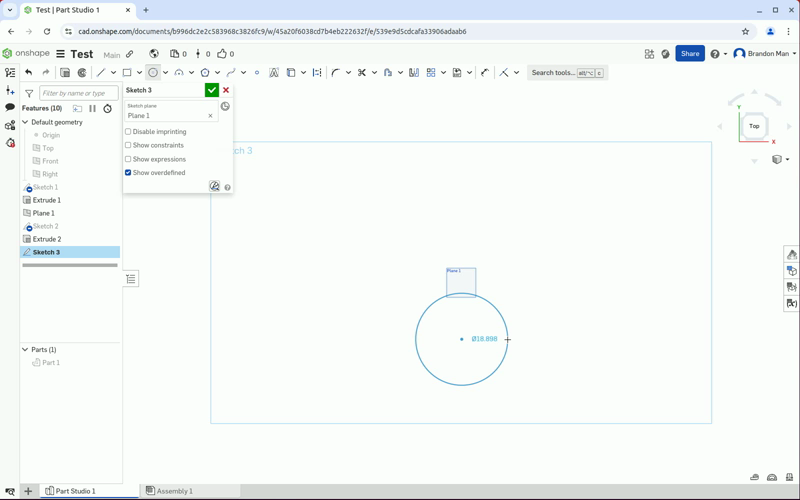
click(507, 339)
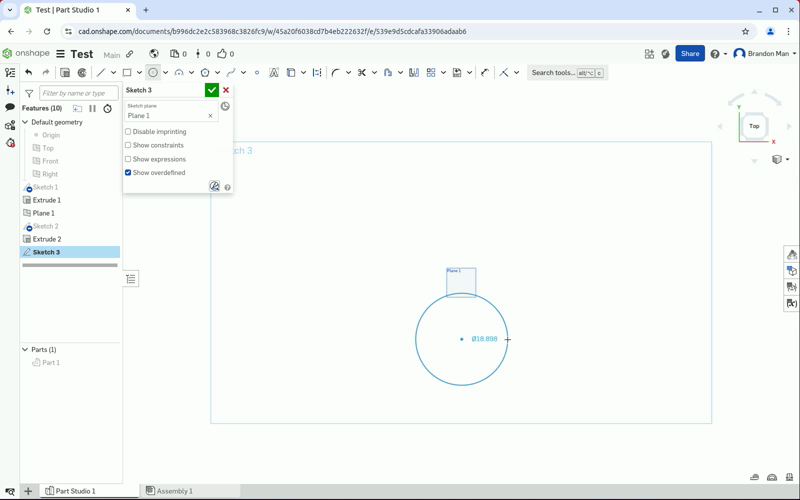
key(esc)
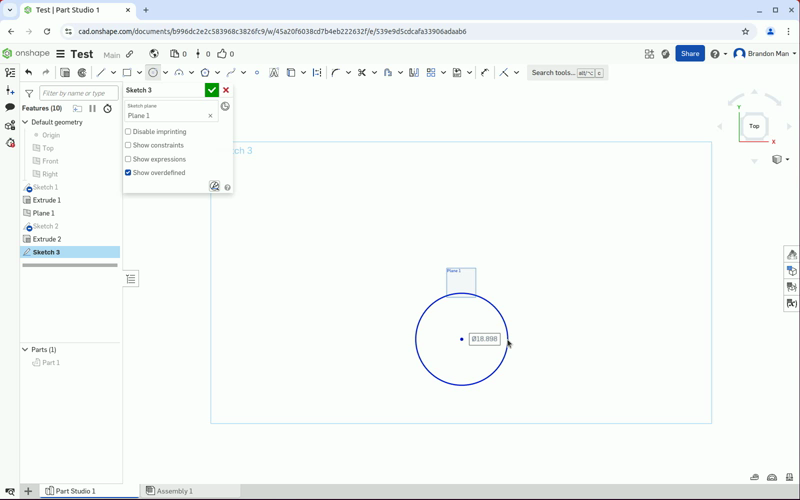
mouse_move(495, 325)
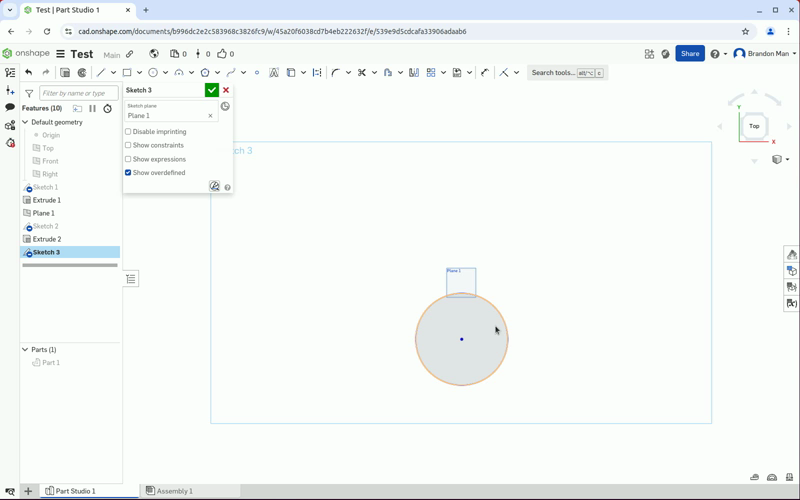
click(495, 325)
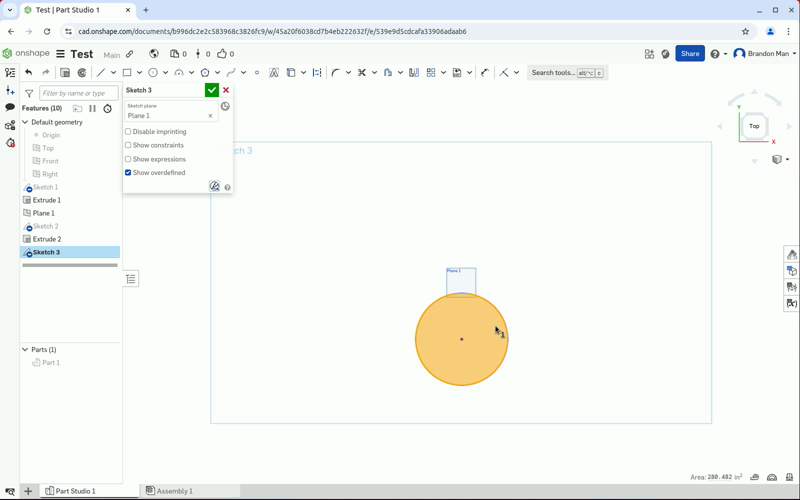
mouse_move(73, 352)
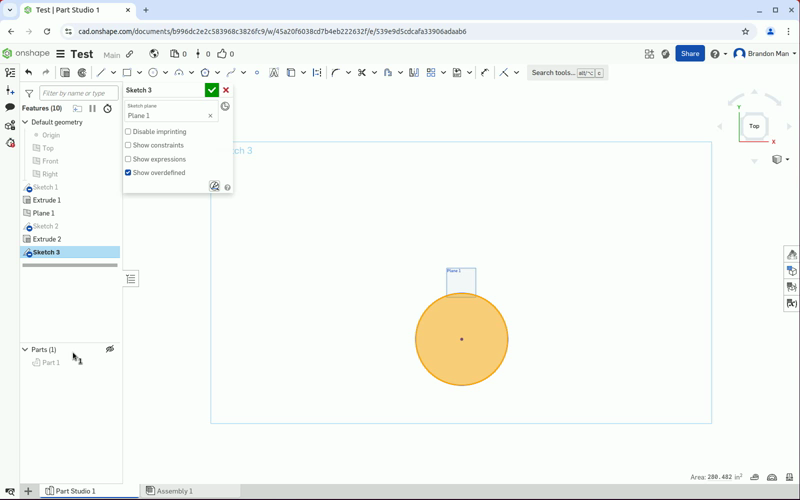
key(shift+y)
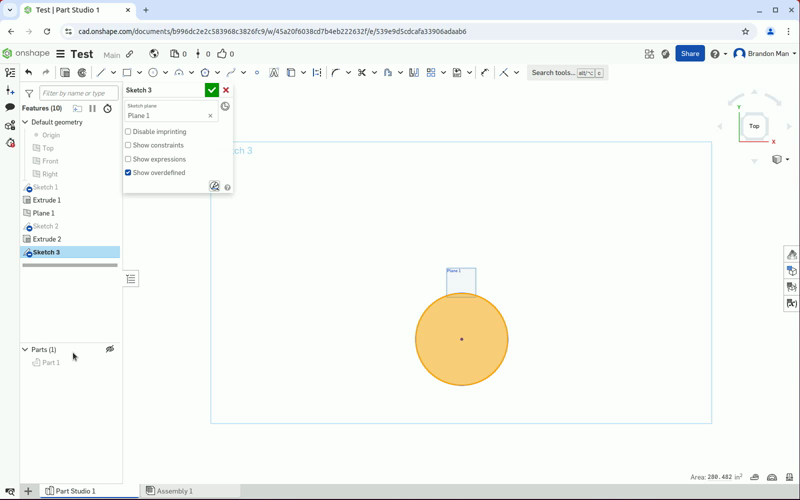
key(shift+e)
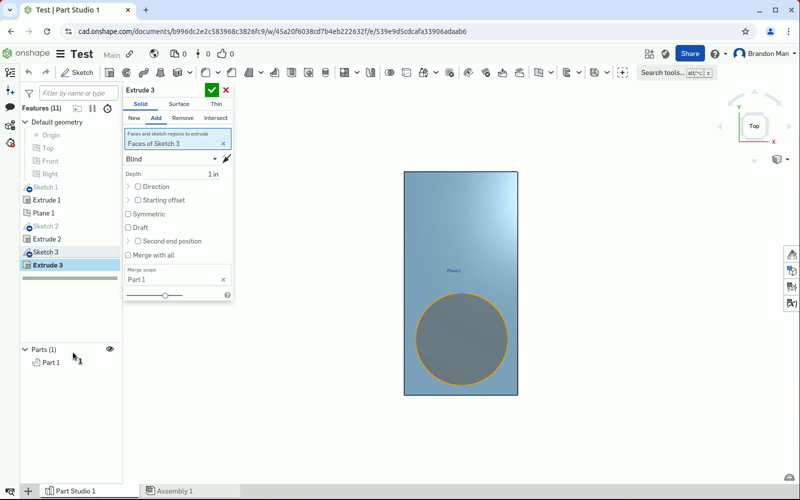
mouse_move(143, 106)
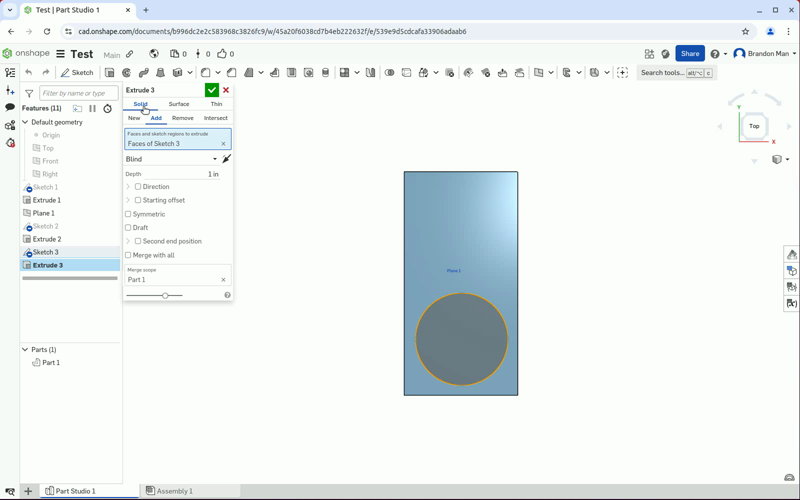
click(143, 106)
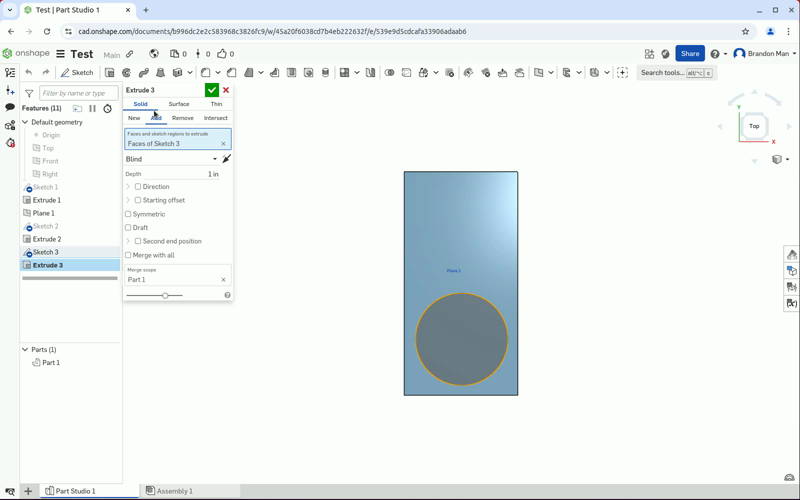
mouse_move(186, 120)
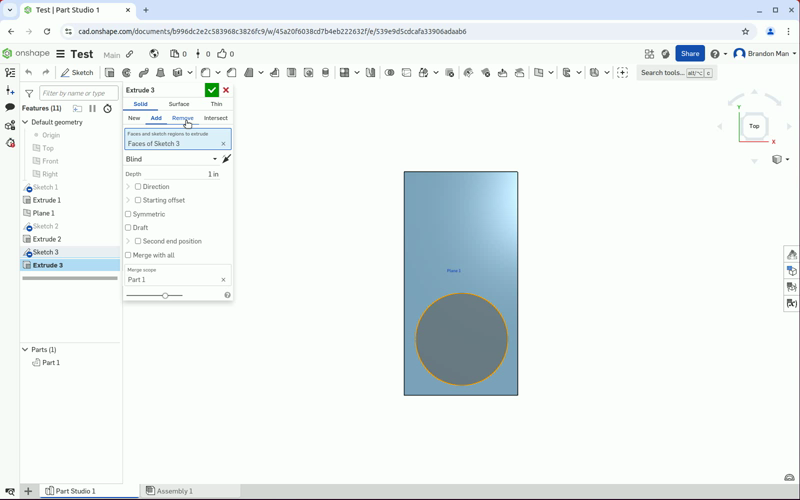
click(186, 120)
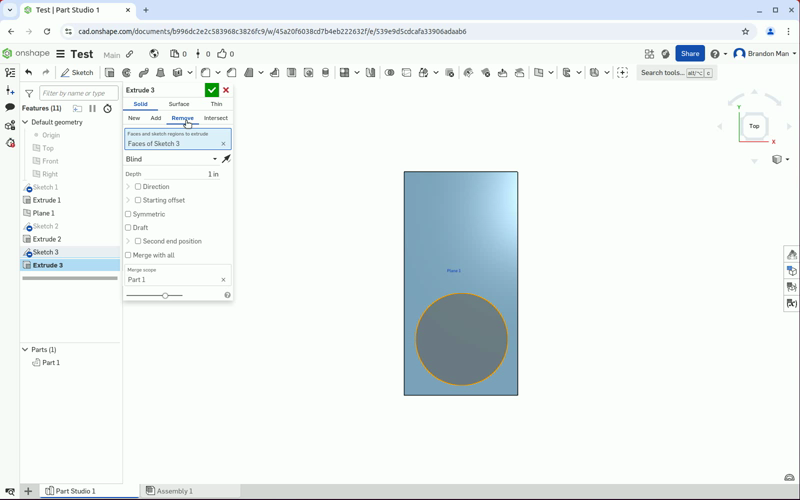
key(tab, 4)
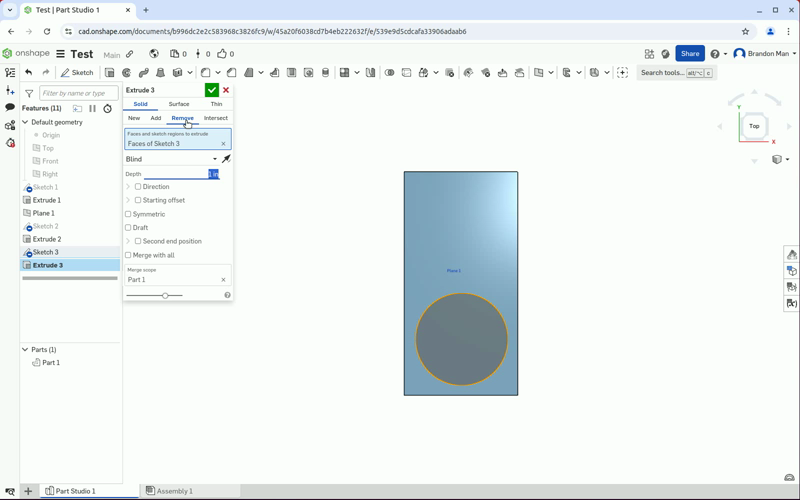
text(18.535)
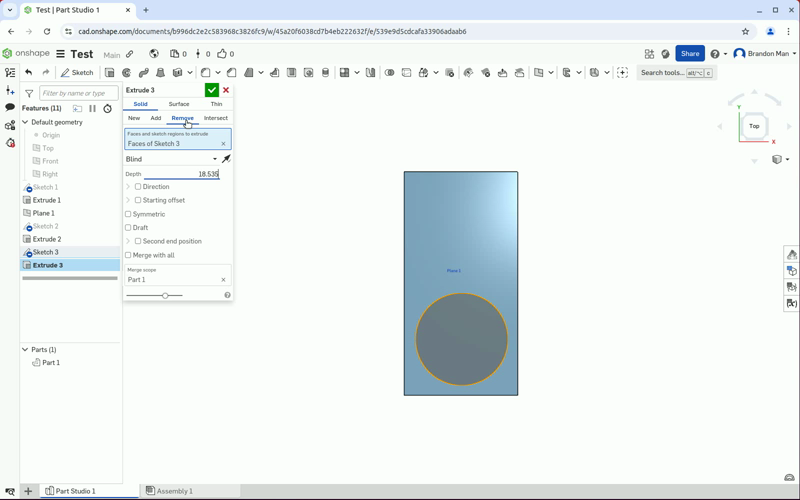
key(tab, 6)
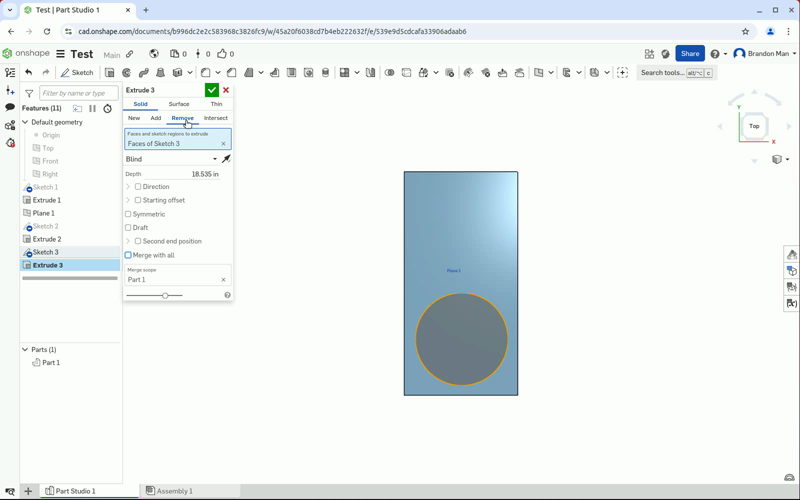
key(space)
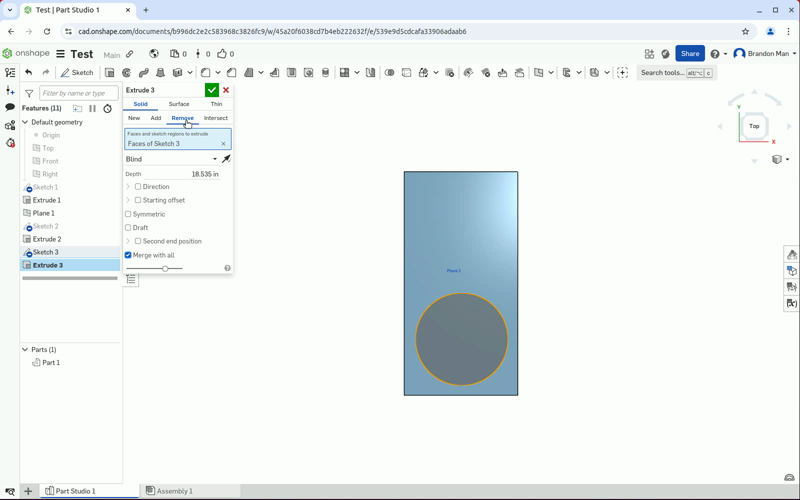
key(enter)
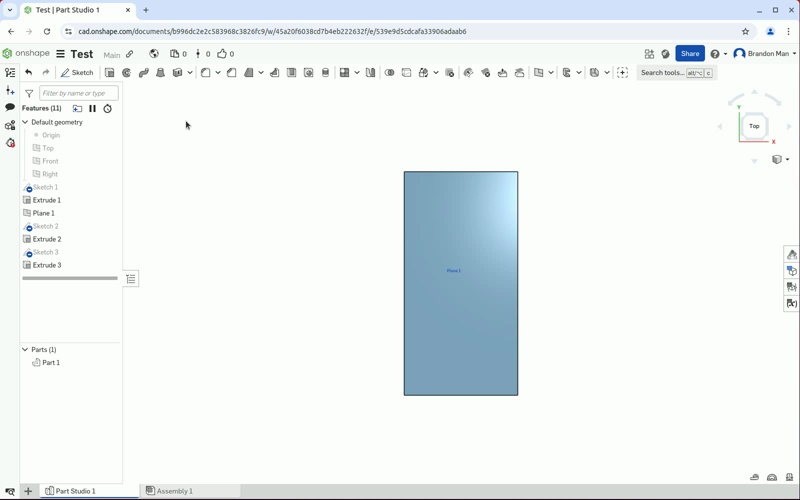
key(shift+h)
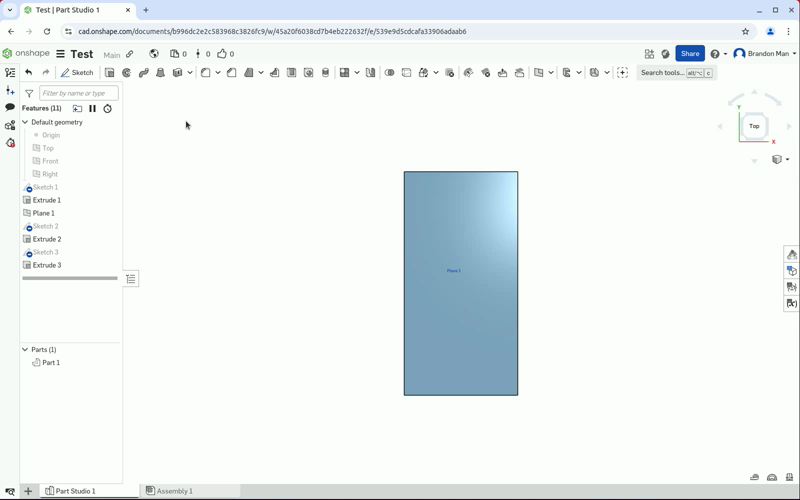
key(shift+h)
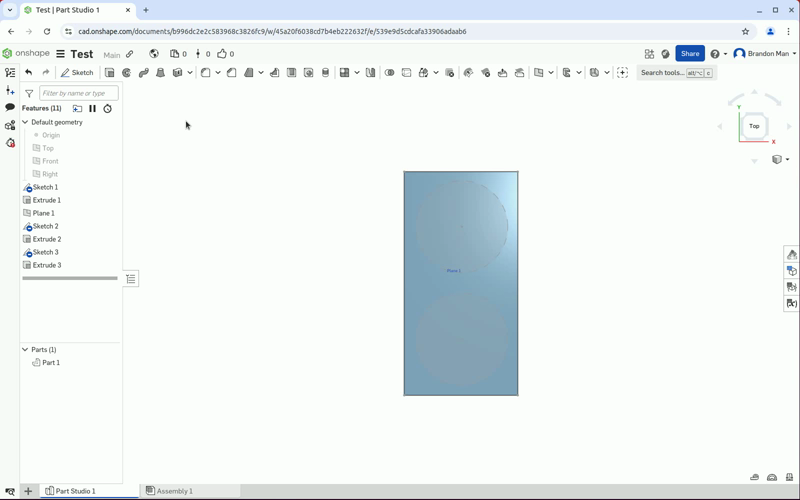
key(shift+7)
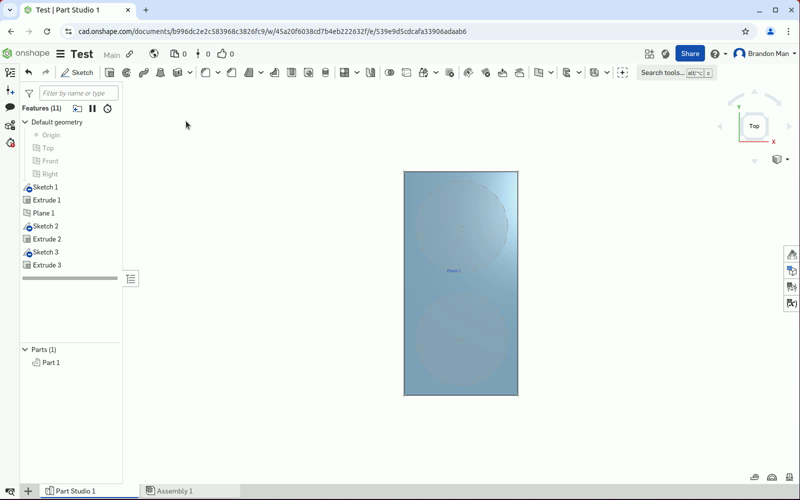
key(up, 3)
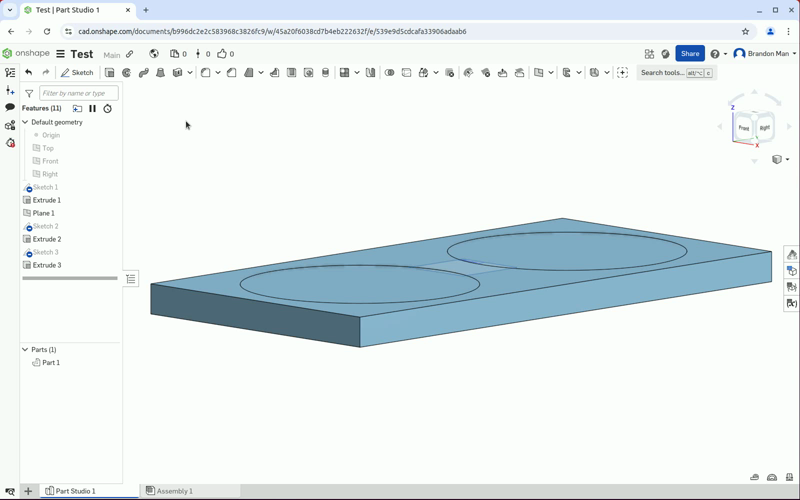
key(left, 3)
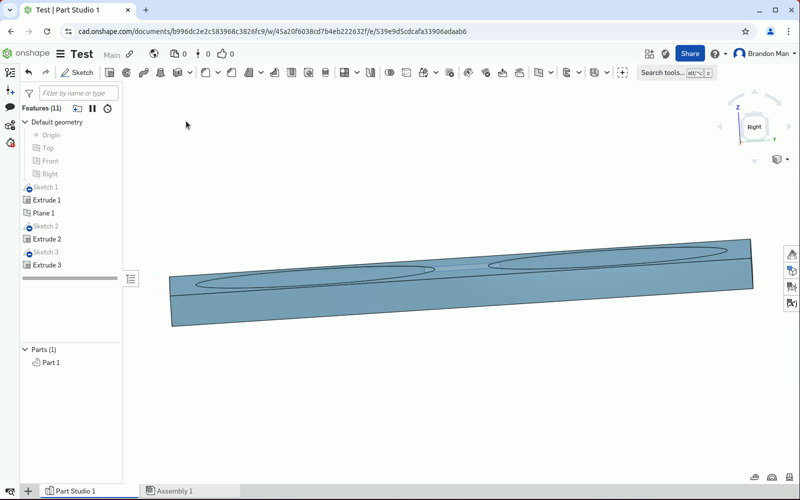
key(right, 3)
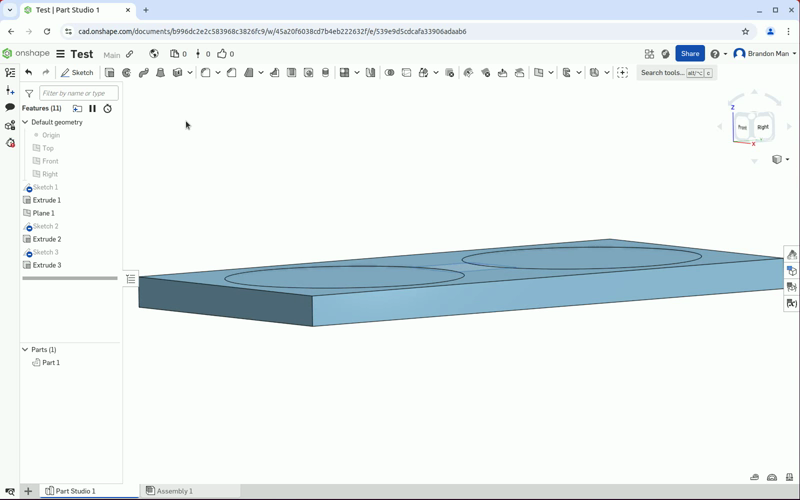
key(down, 3)
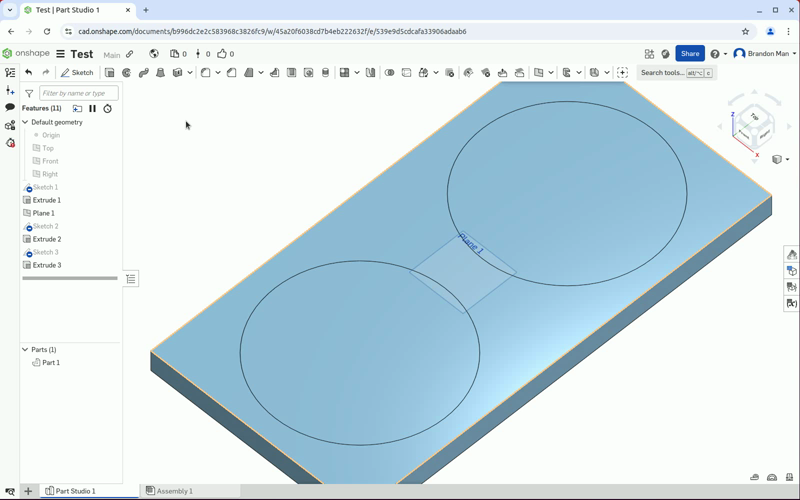
mouse_move(73, 189)
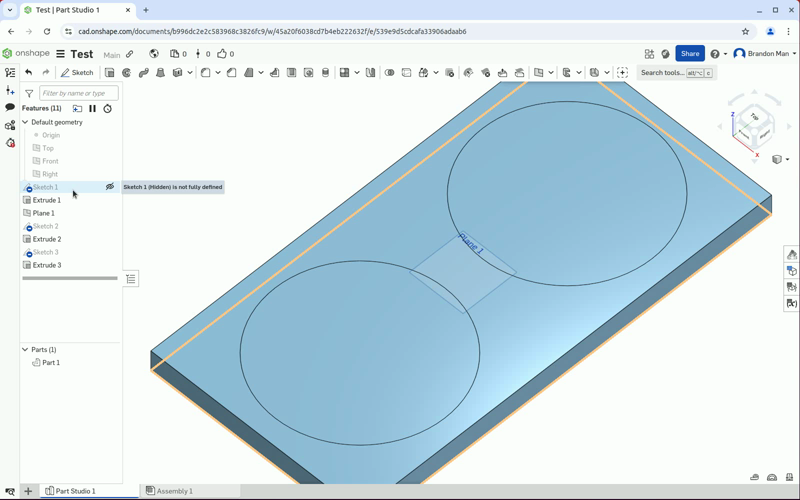
click(73, 189)